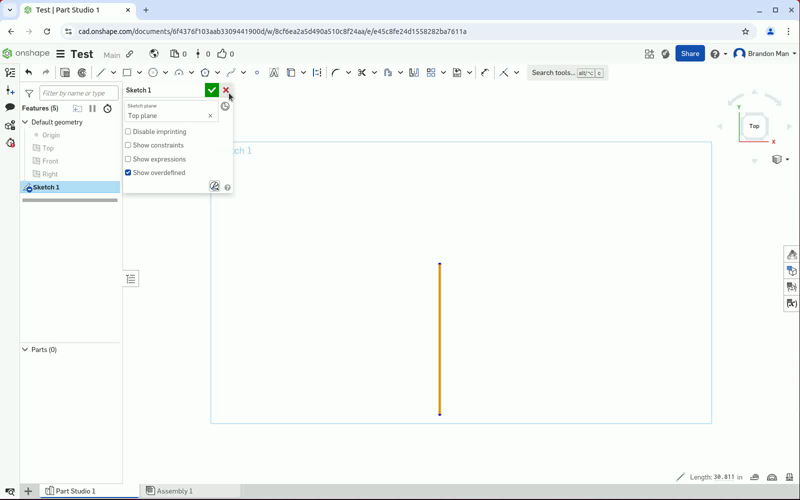
key(shift+h)
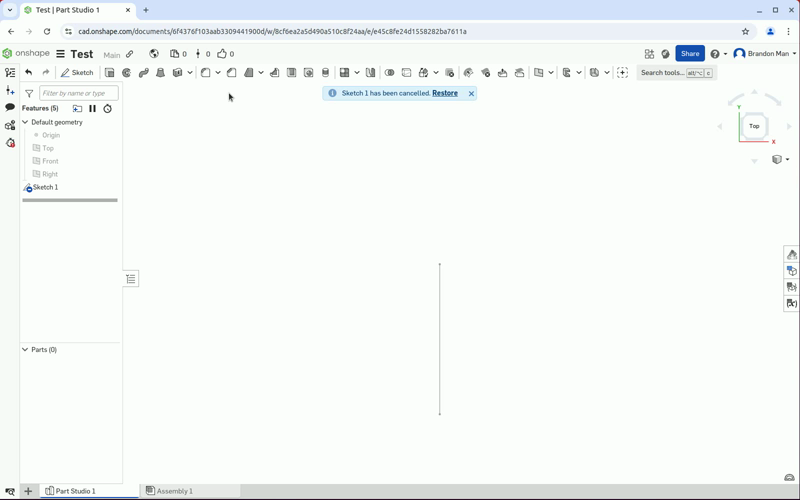
mouse_move(73, 352)
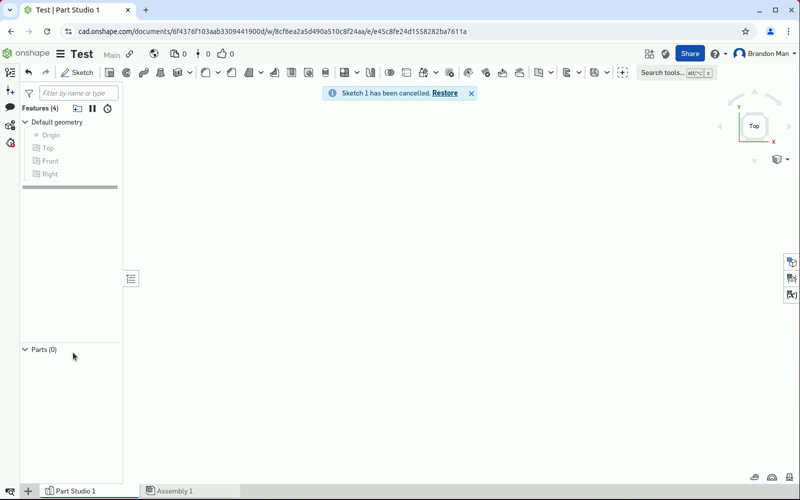
key(y)
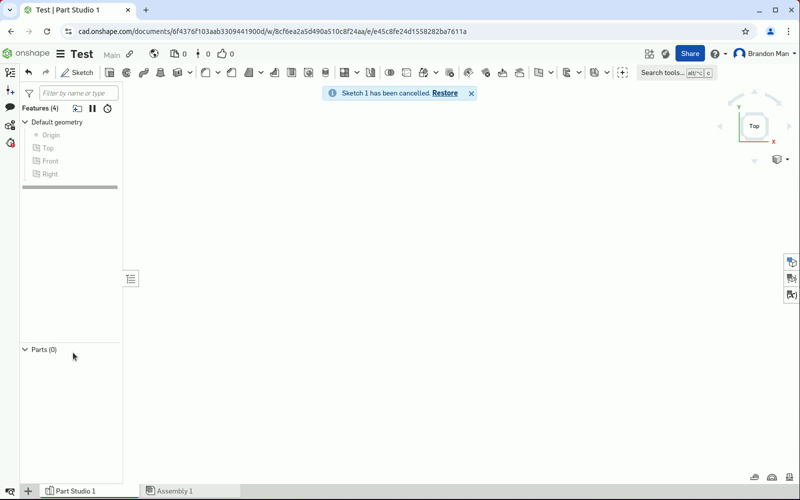
key(shift+p)
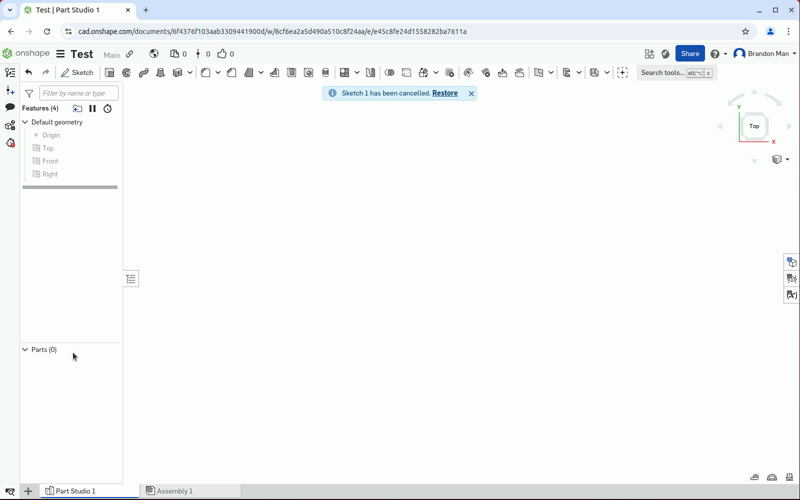
key(space)
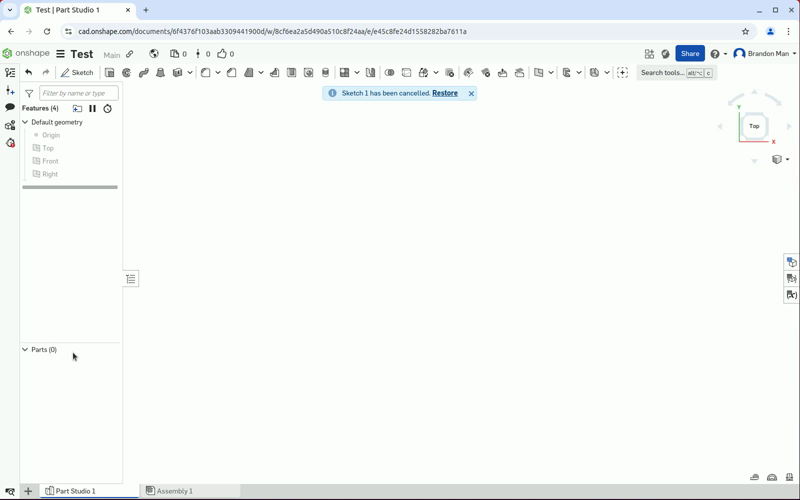
key_down(shift)
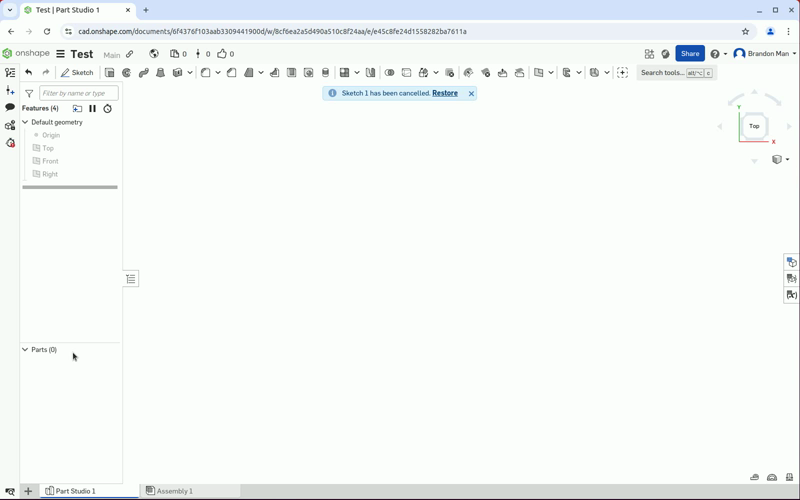
key(up)
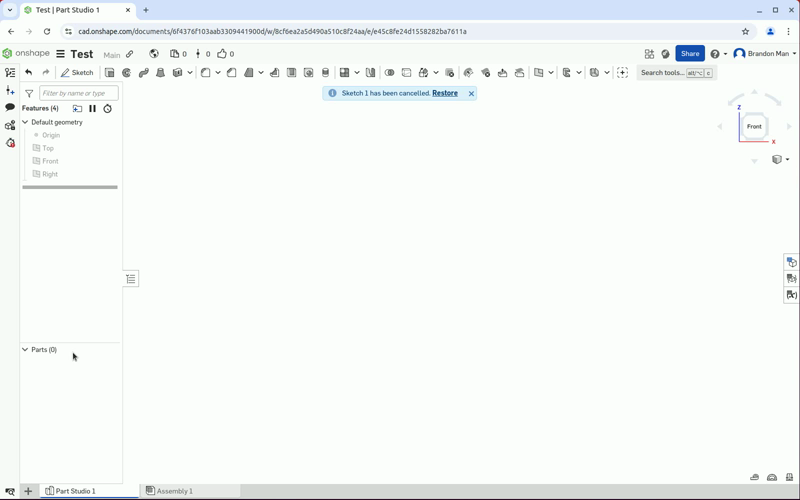
key_up(shift)
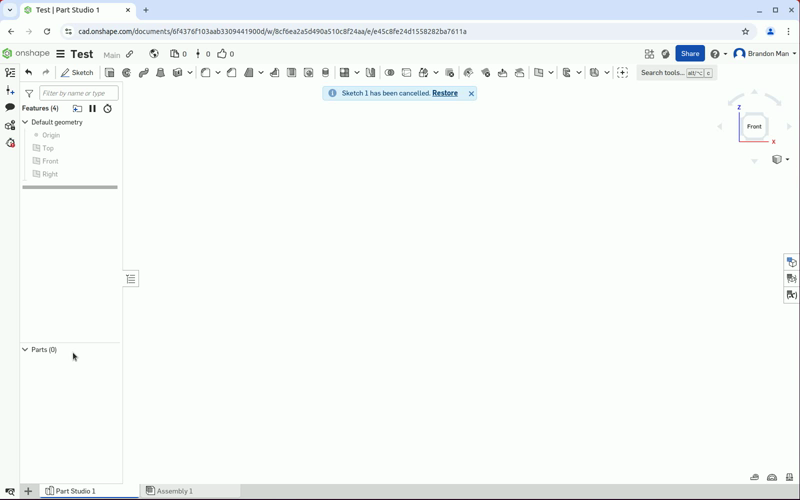
mouse_move(73, 352)
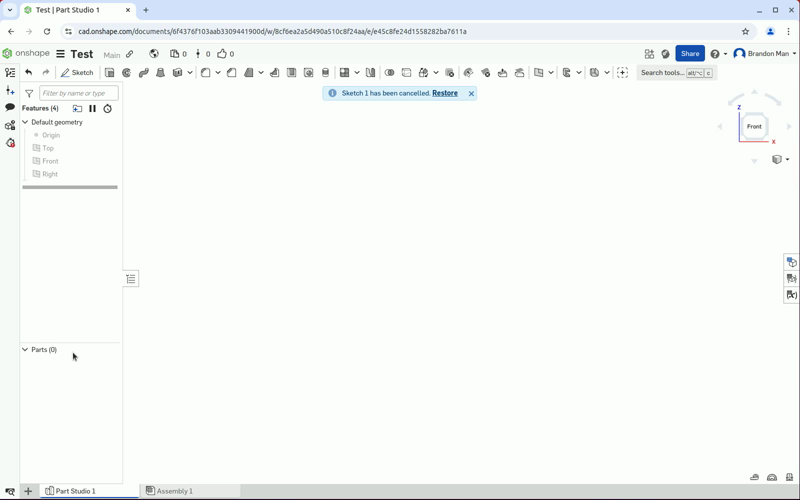
key(shift+y)
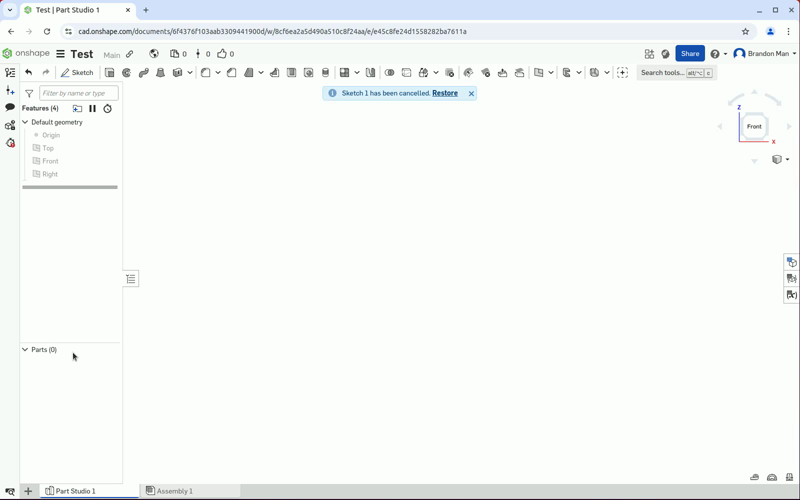
key(shift+s)
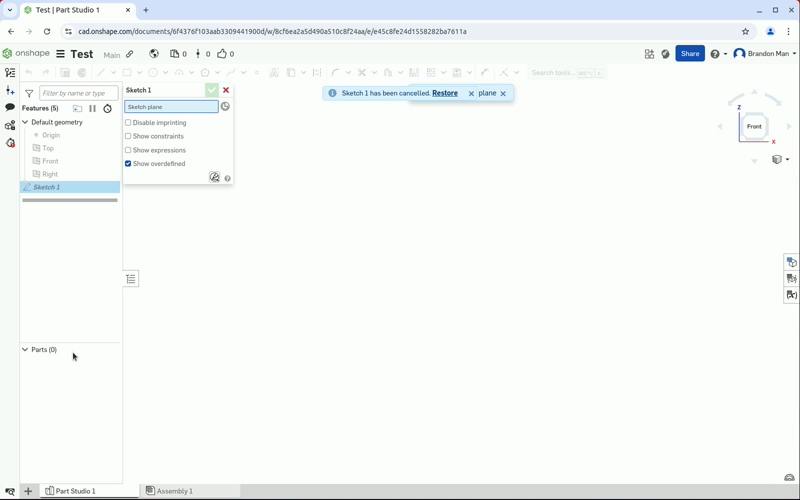
mouse_move(73, 163)
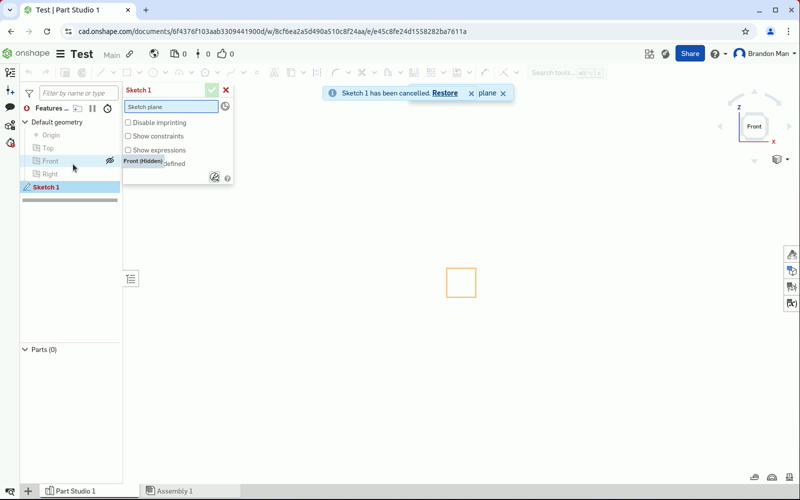
click(73, 163)
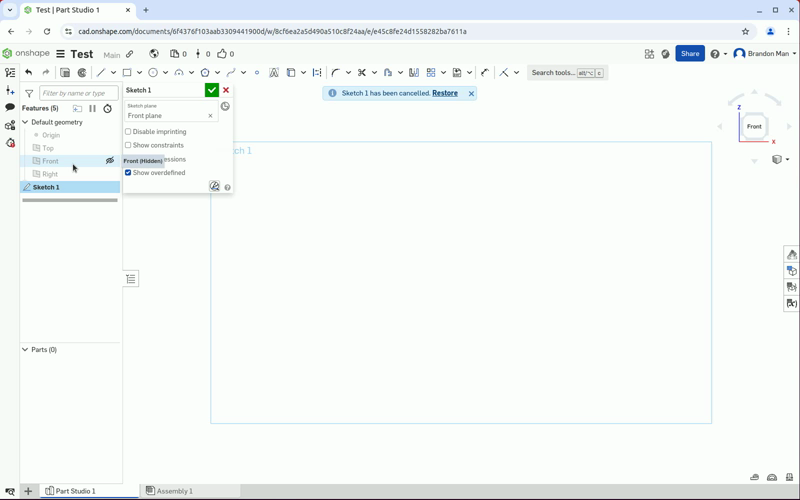
mouse_move(73, 352)
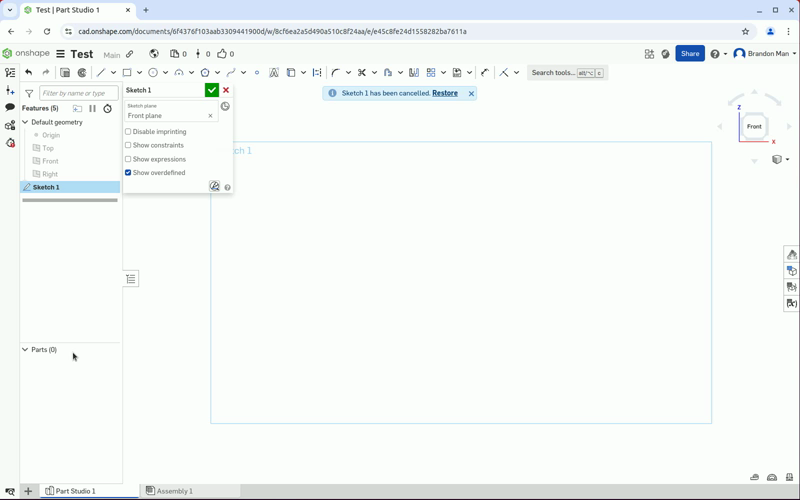
key(y)
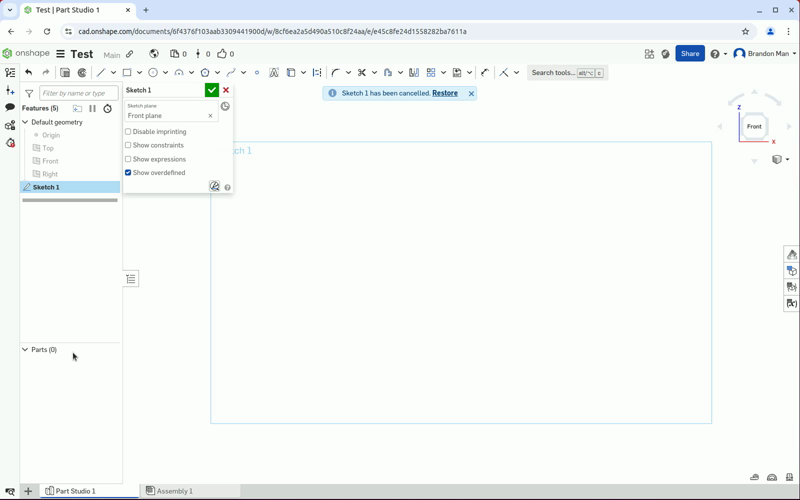
key(c)
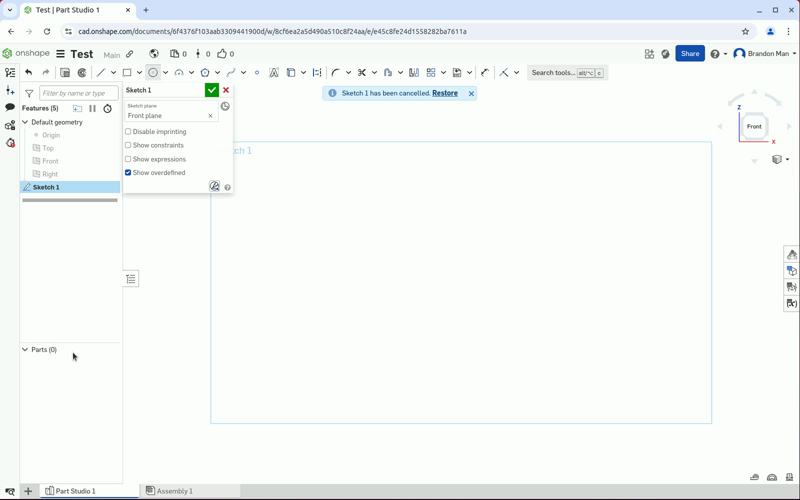
key_down(shift)
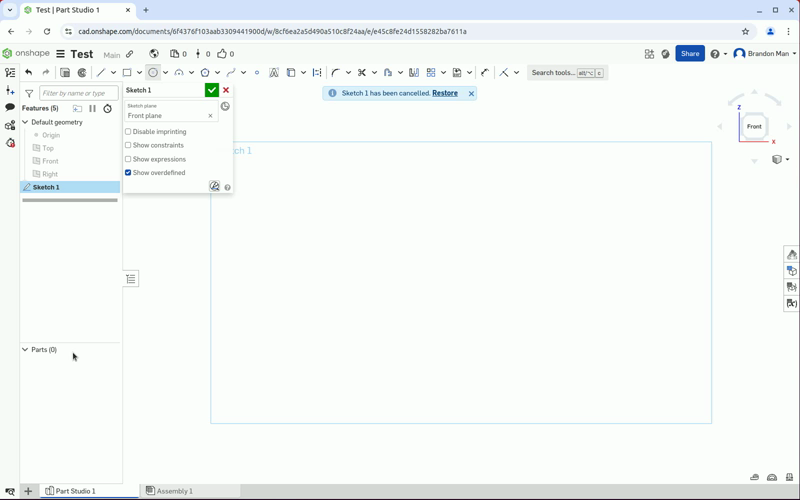
mouse_move(479, 271)
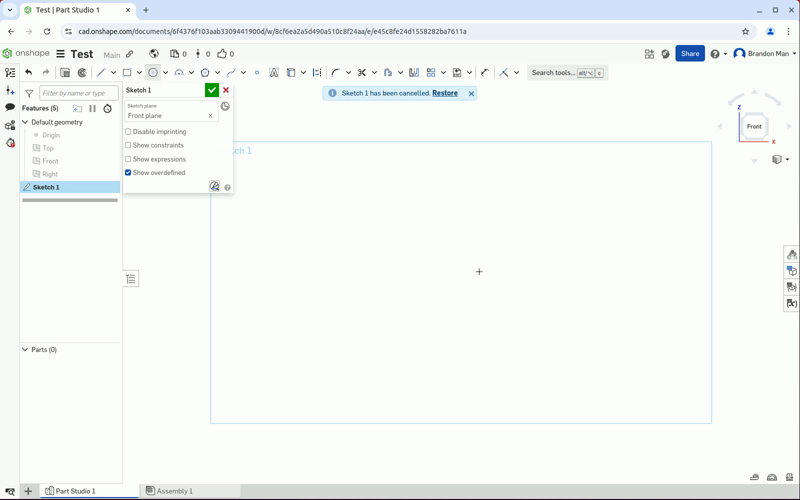
click(479, 271)
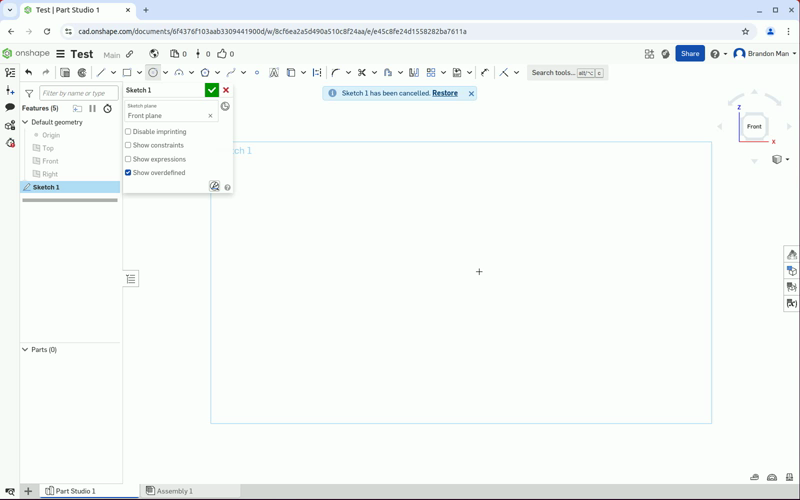
key_up(shift)
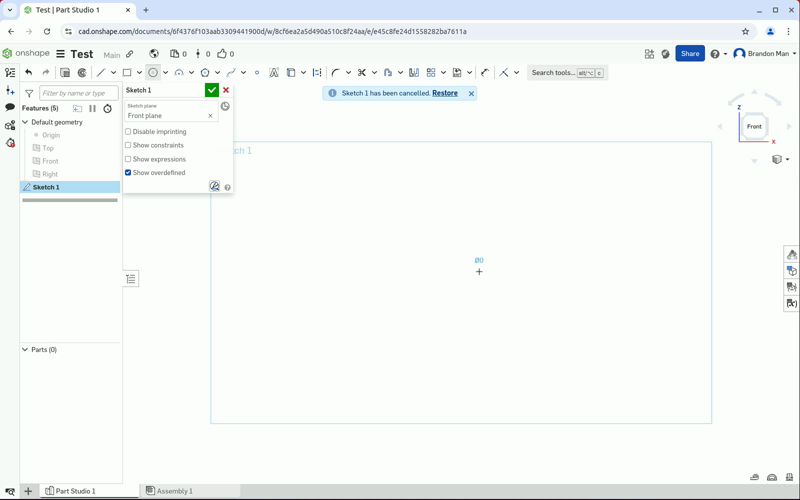
mouse_move(503, 271)
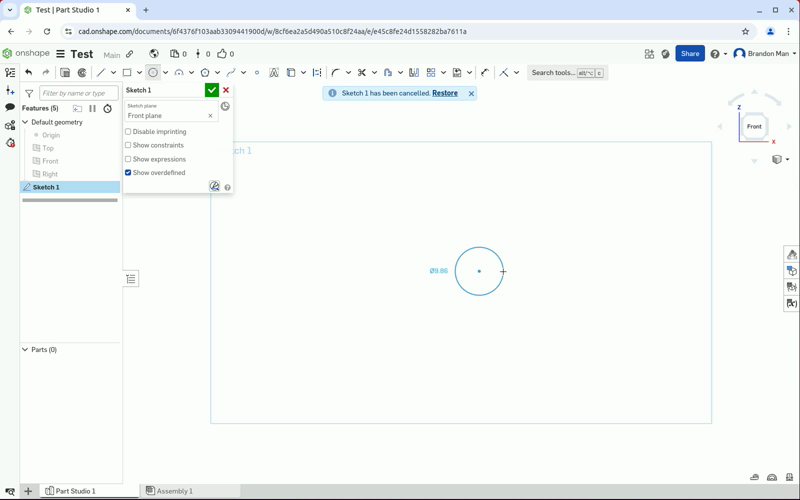
click(503, 271)
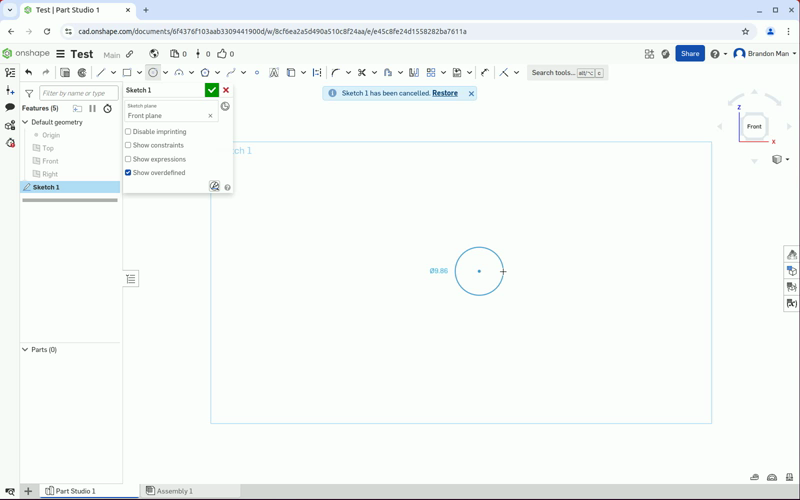
key(esc)
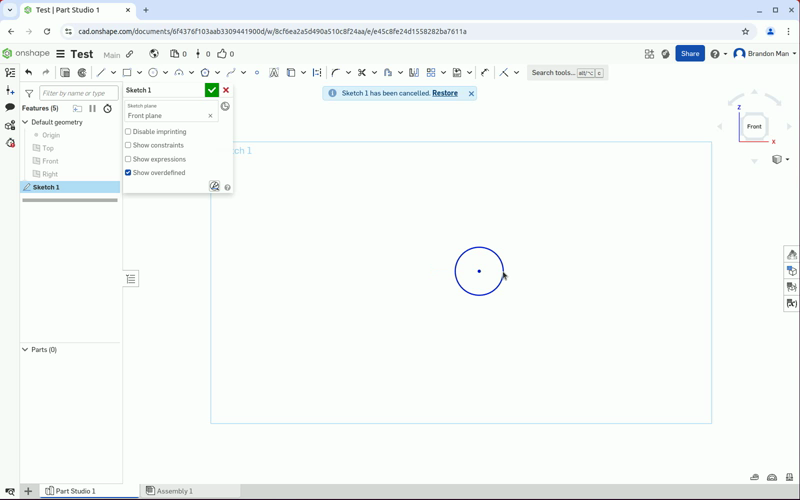
mouse_move(500, 278)
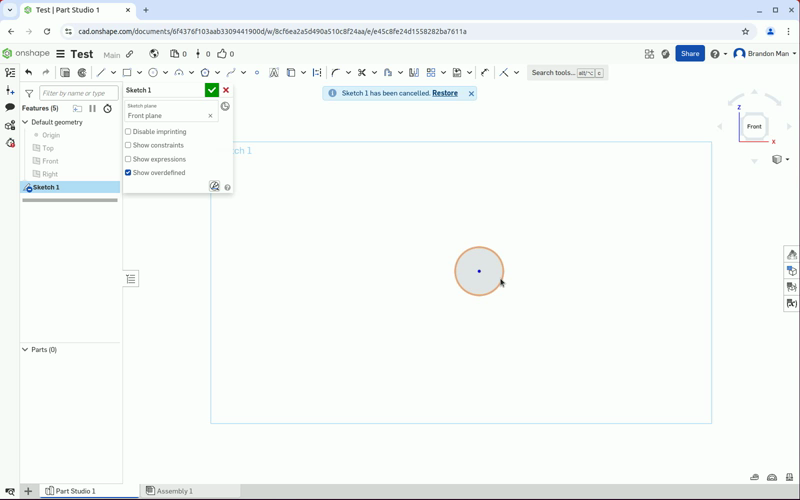
click(500, 278)
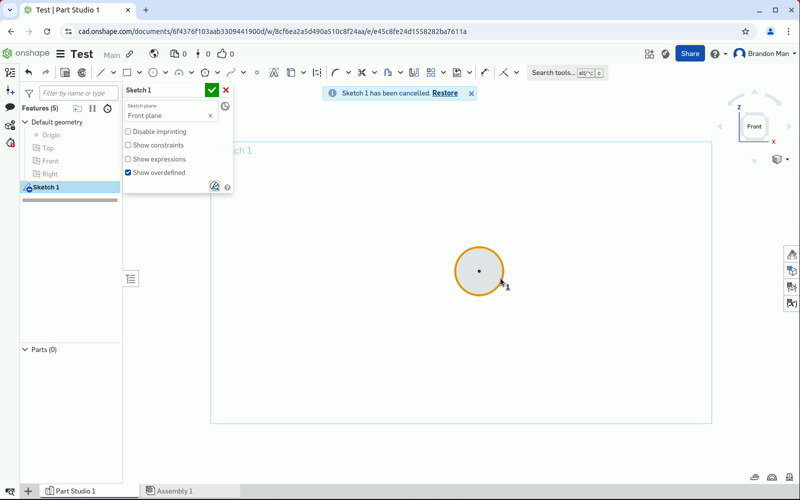
mouse_move(73, 352)
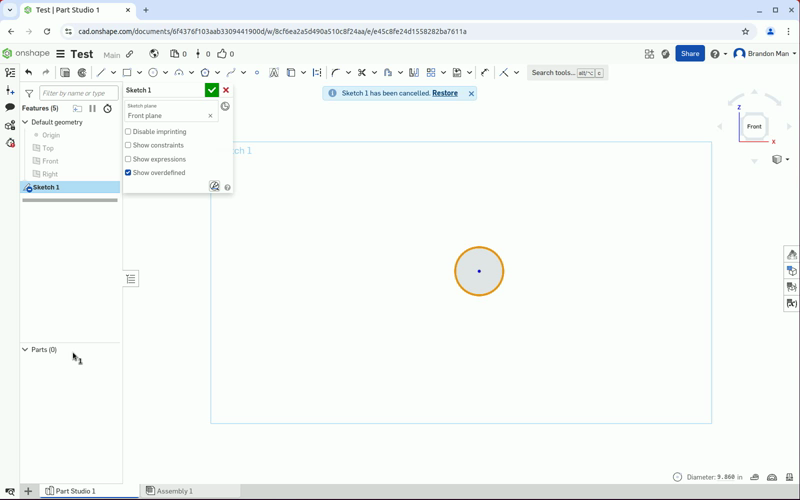
key(shift+y)
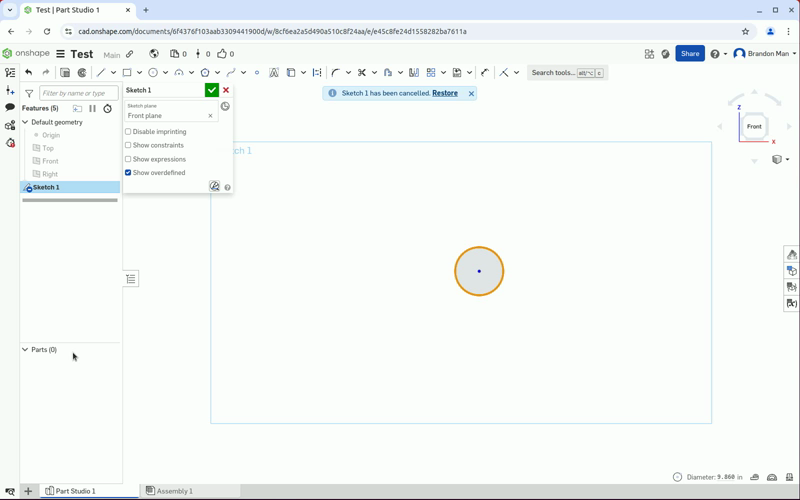
key(shift+e)
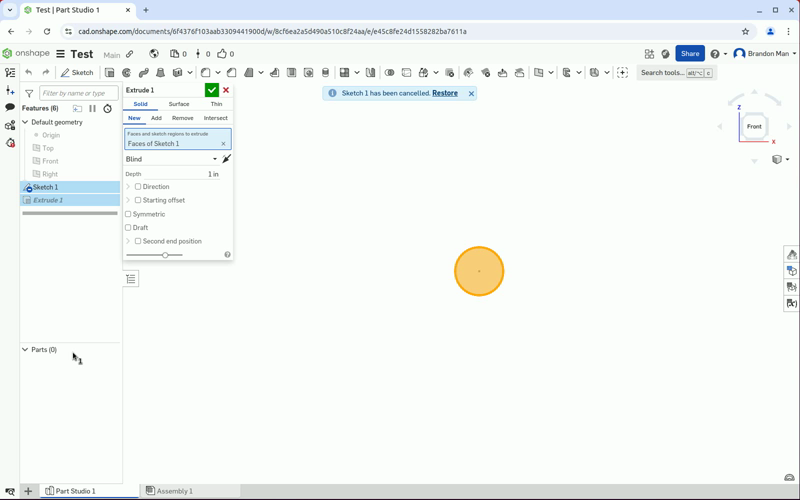
mouse_move(143, 106)
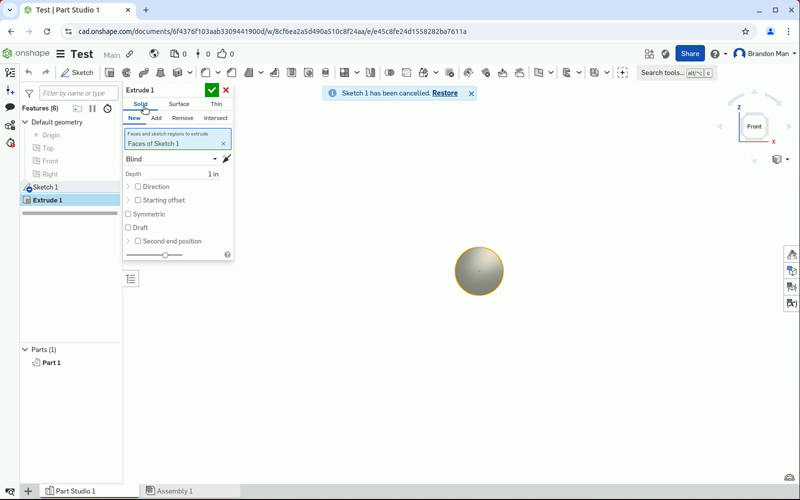
click(143, 106)
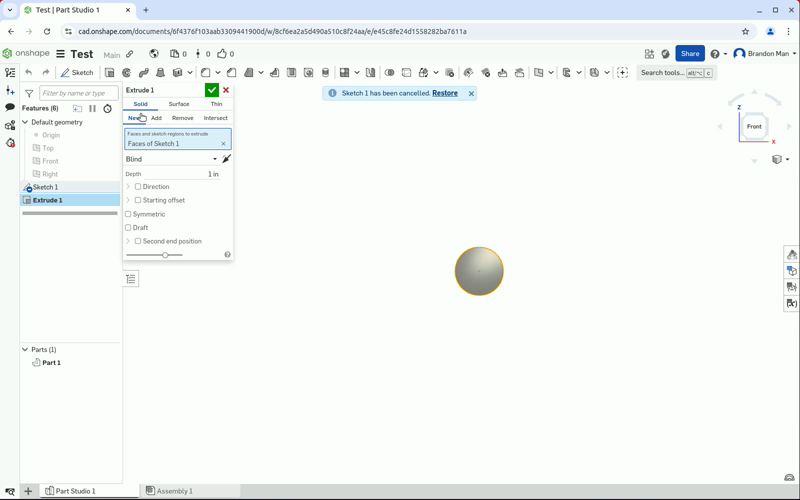
mouse_move(137, 120)
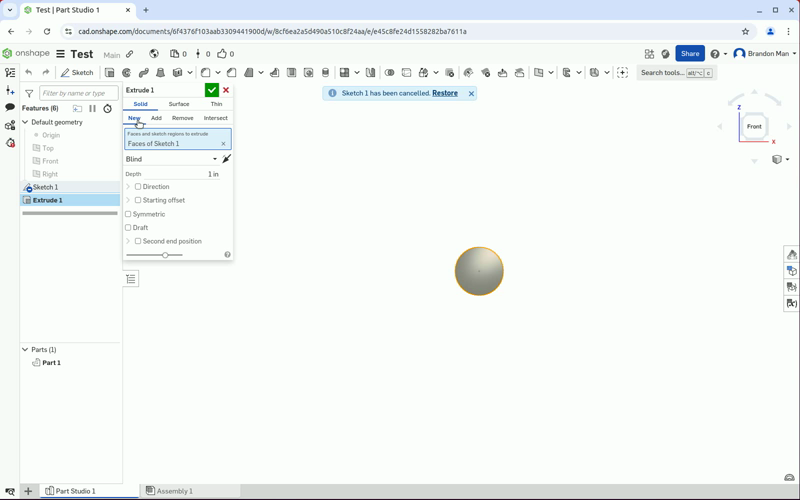
click(137, 120)
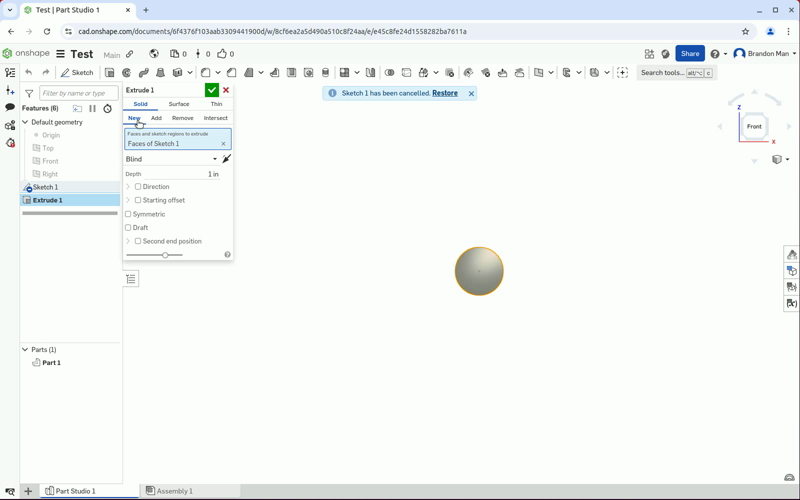
key(tab, 4)
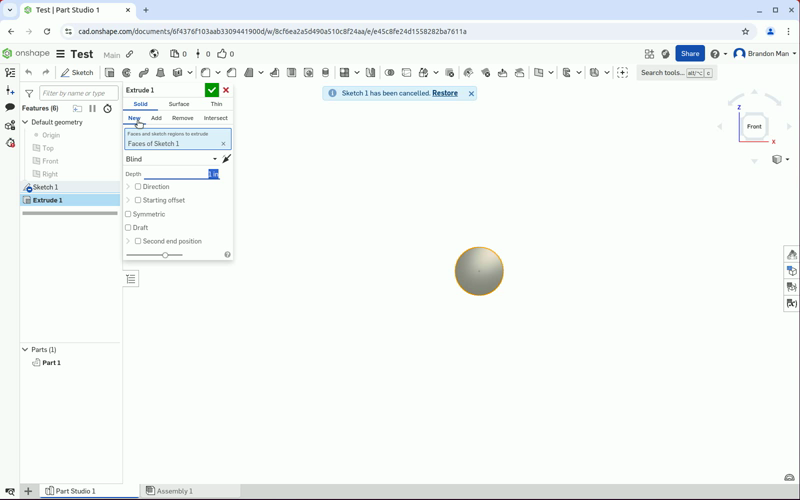
text(2.648)
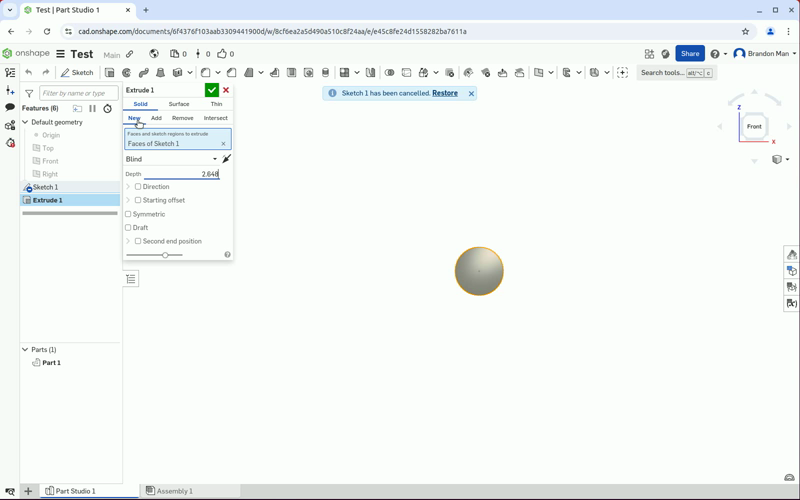
key(enter)
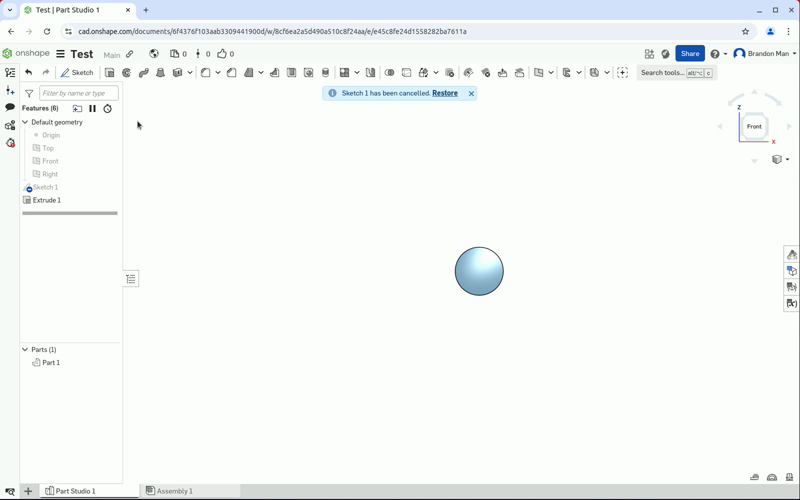
key(shift+h)
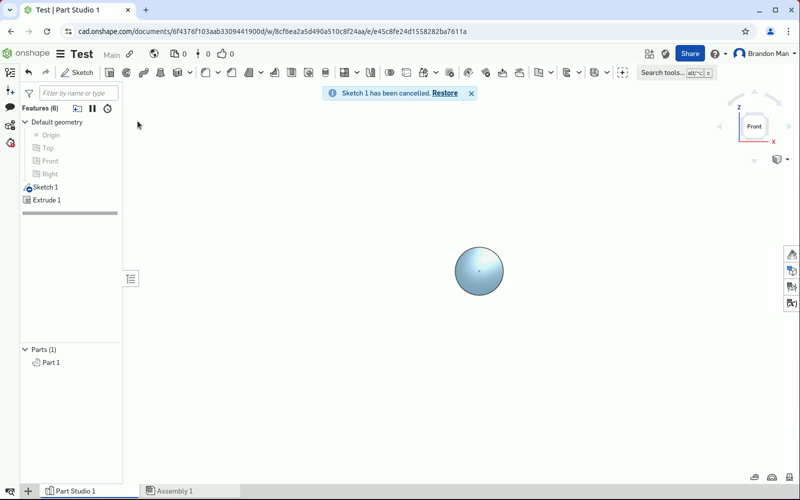
key(shift+h)
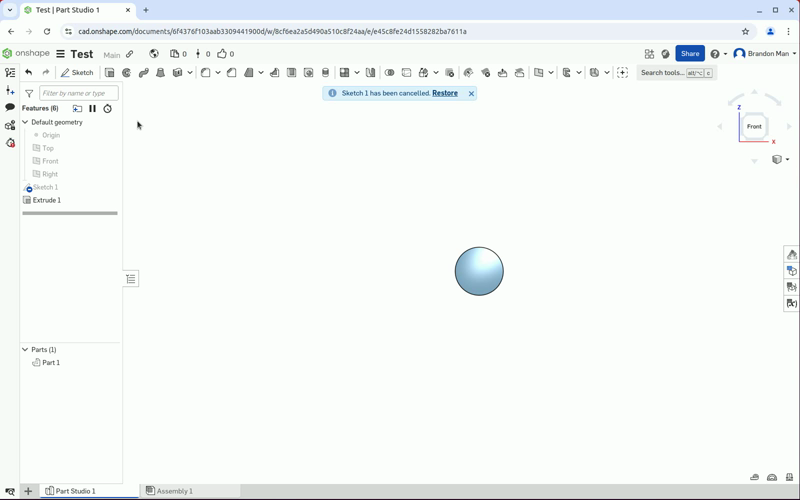
mouse_move(73, 189)
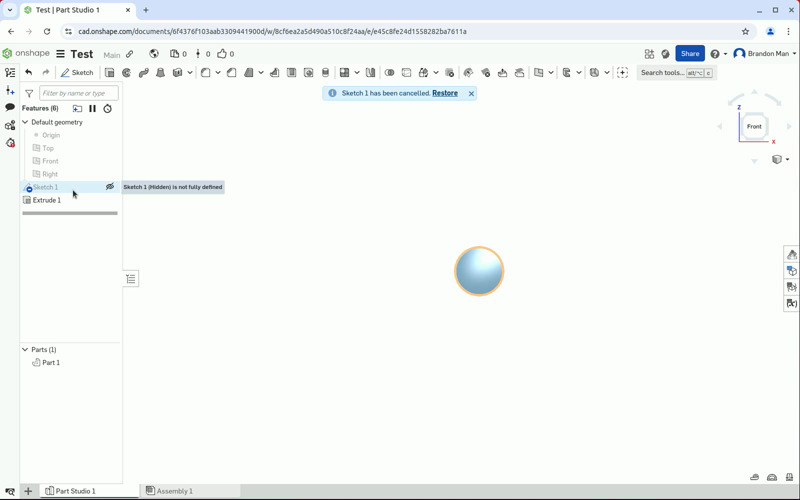
click(73, 189)
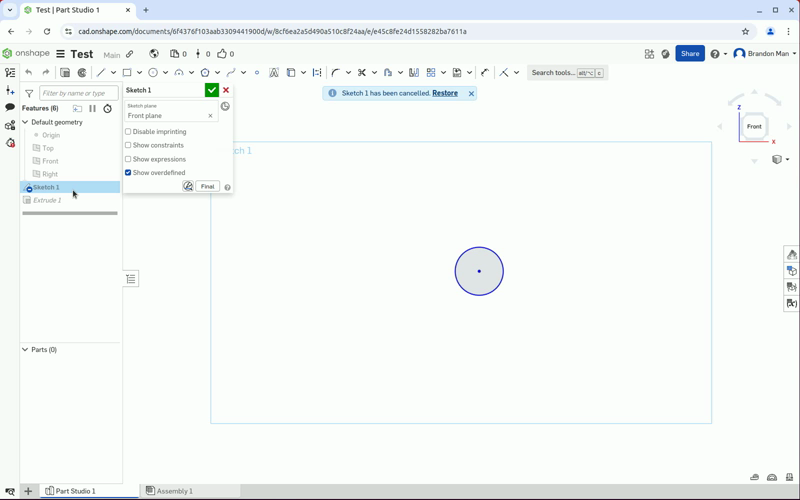
mouse_move(229, 92)
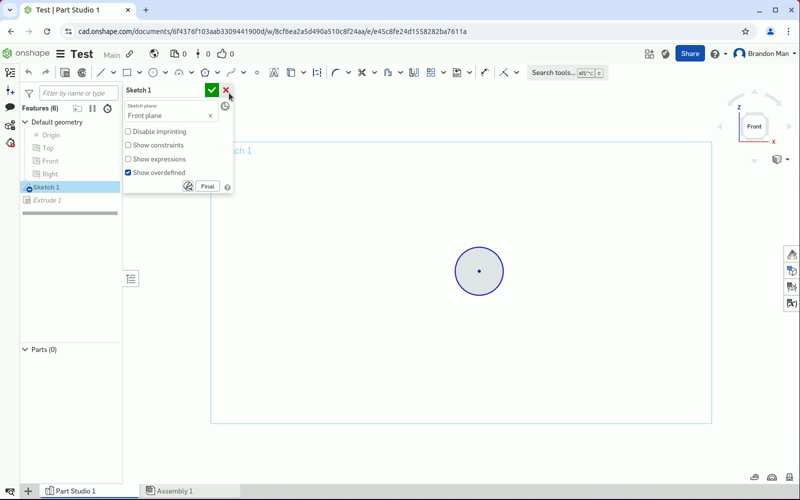
click(229, 92)
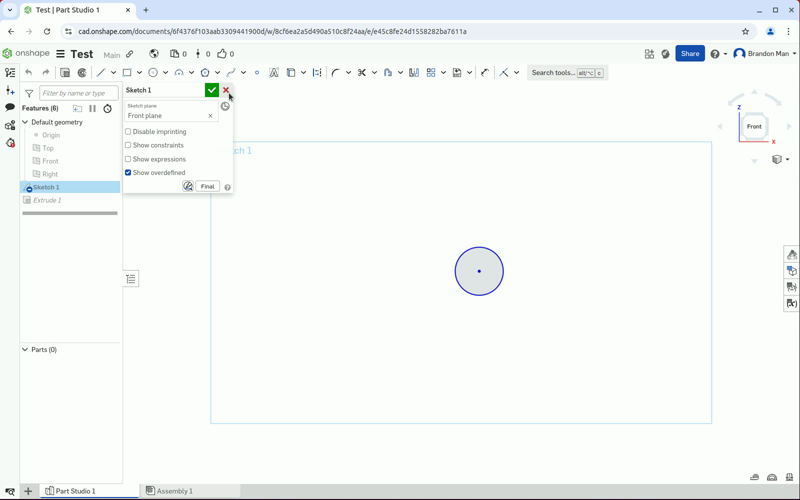
key(shift+s)
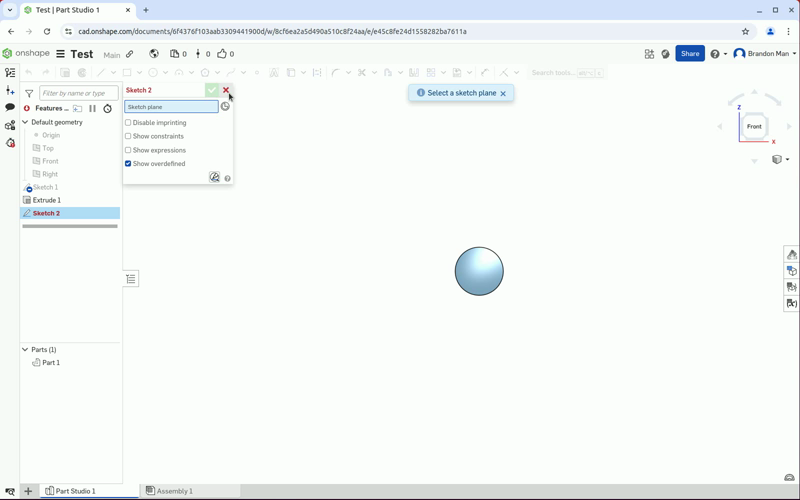
mouse_move(73, 163)
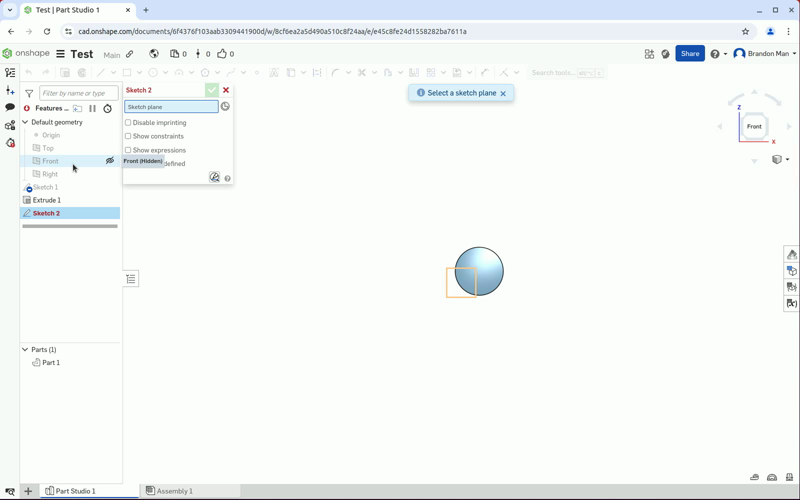
click(73, 163)
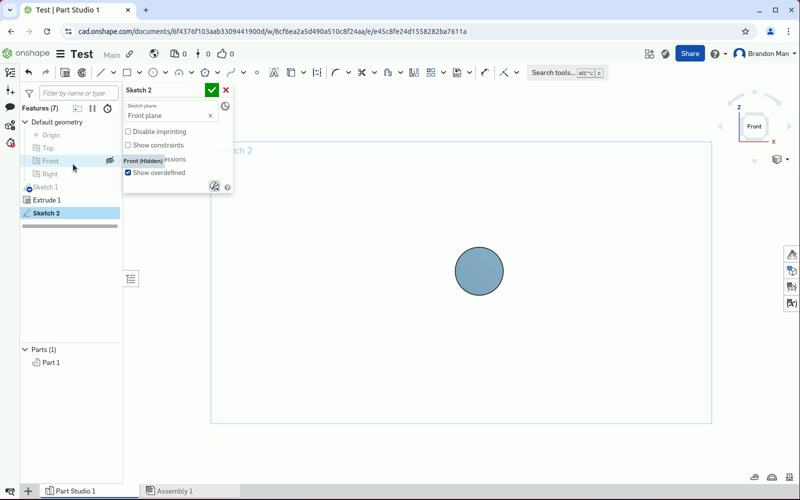
mouse_move(73, 352)
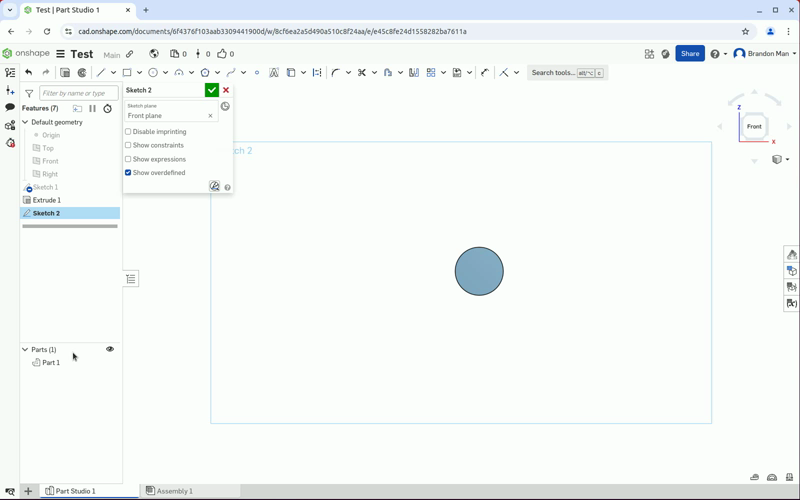
key(y)
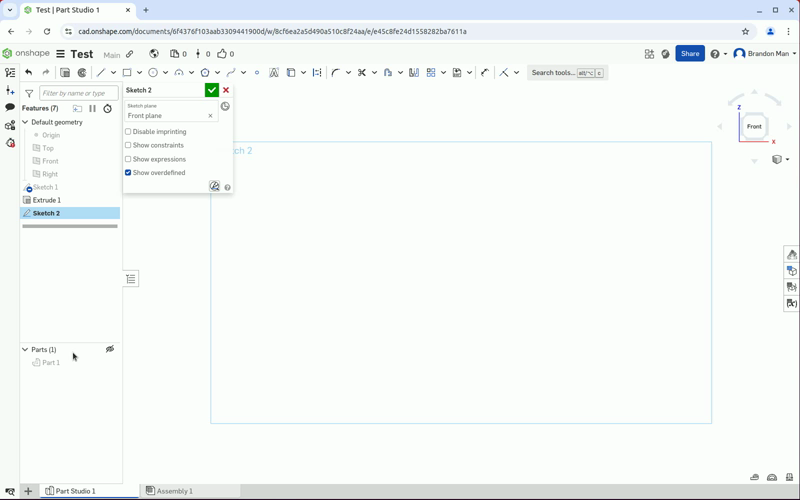
key(c)
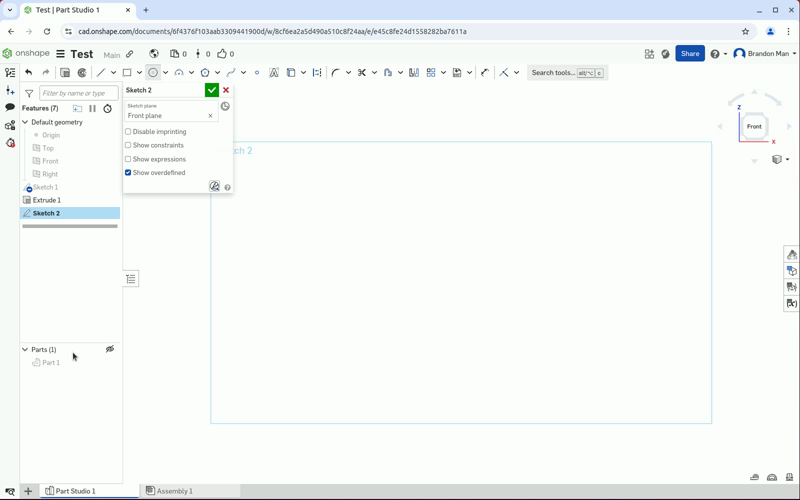
key_down(shift)
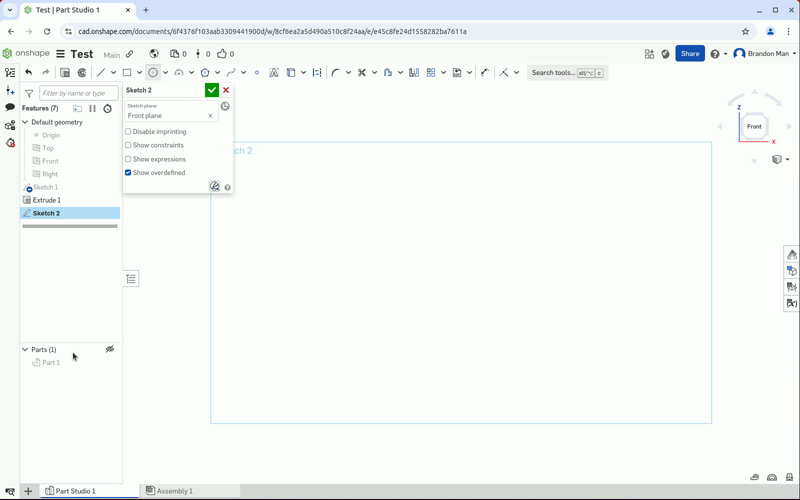
mouse_move(377, 267)
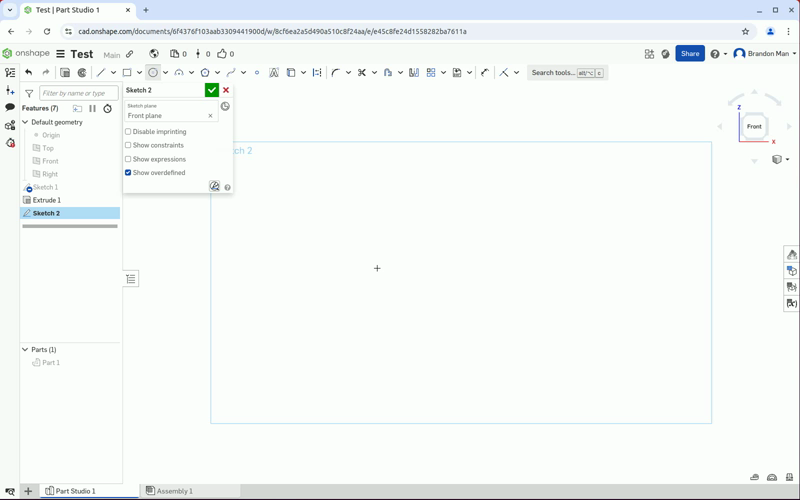
click(377, 267)
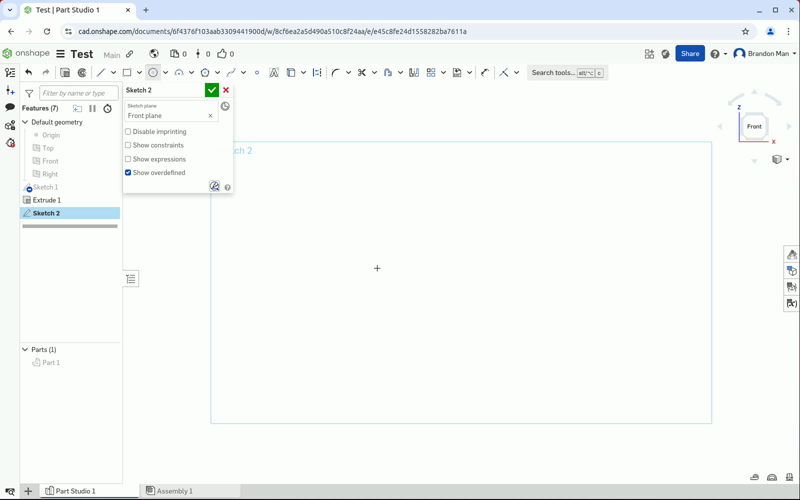
key_up(shift)
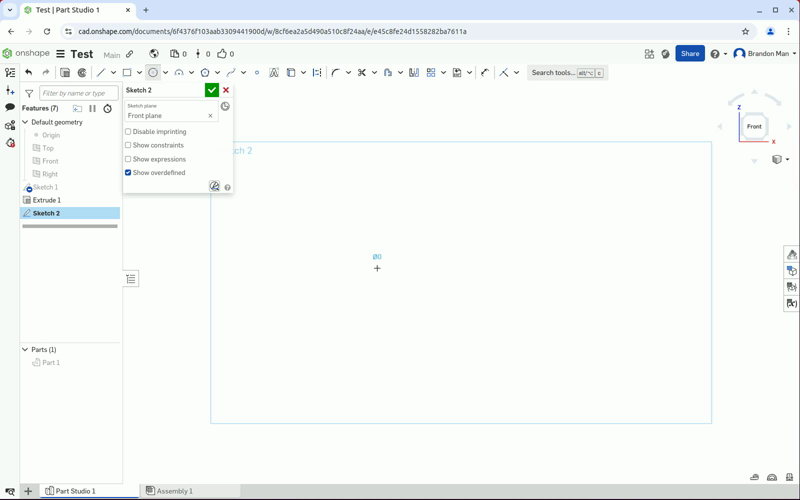
mouse_move(384, 267)
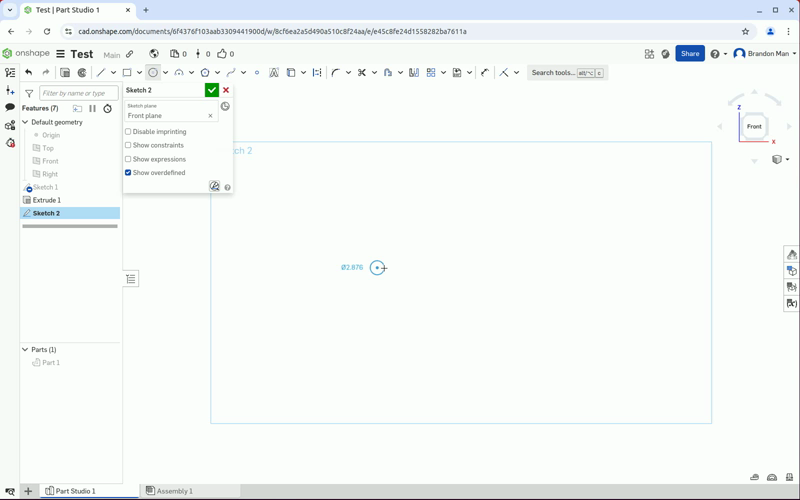
click(384, 267)
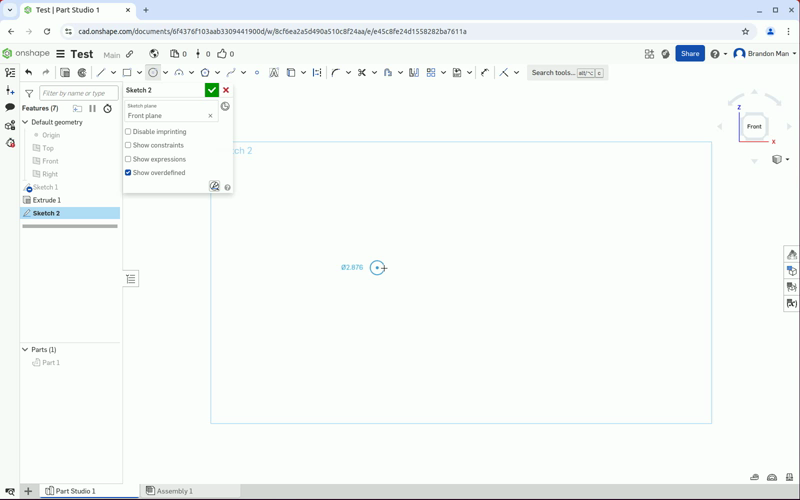
key(esc)
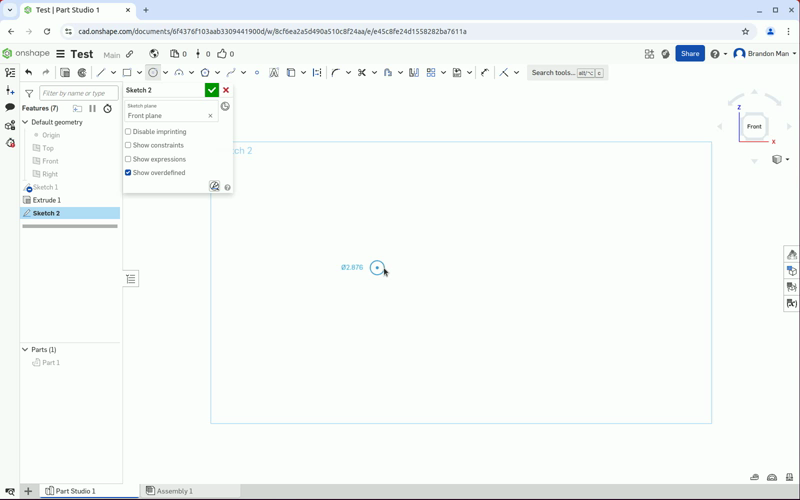
mouse_move(376, 273)
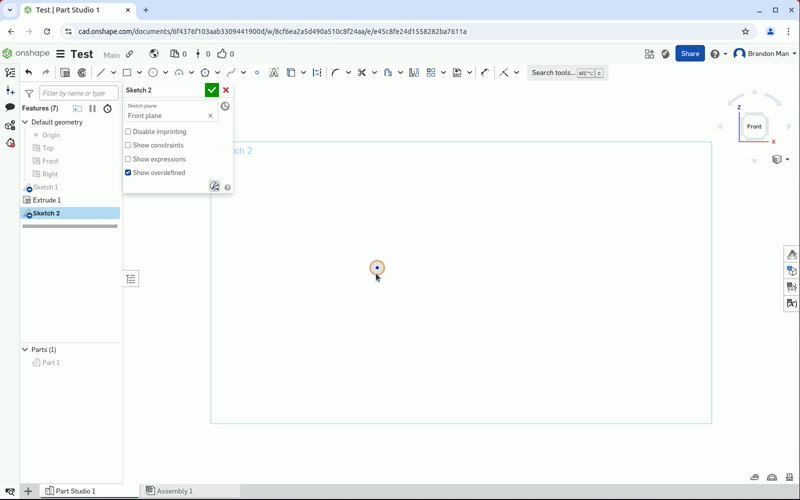
scroll(6)
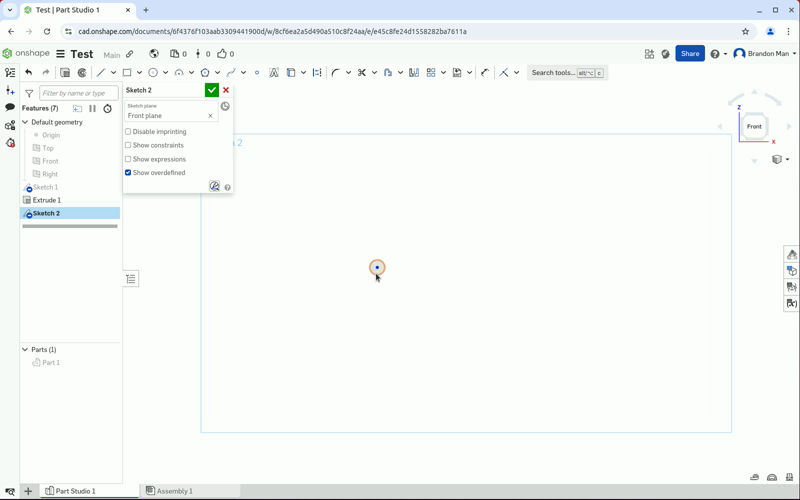
scroll(6)
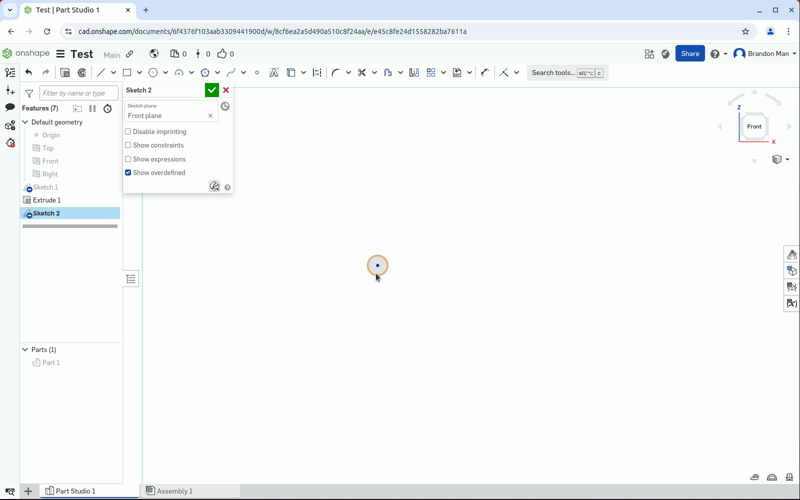
scroll(6)
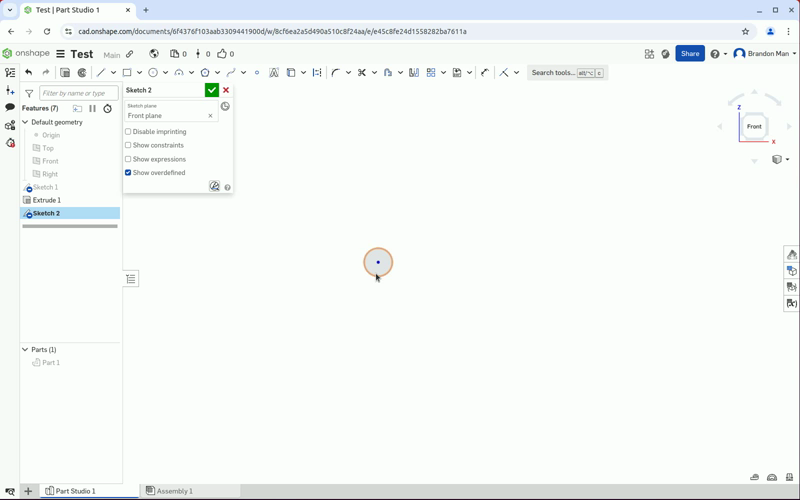
scroll(6)
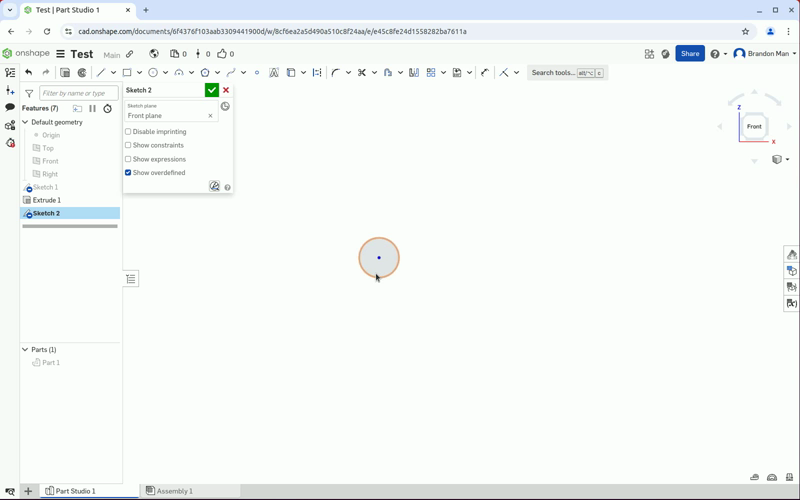
scroll(6)
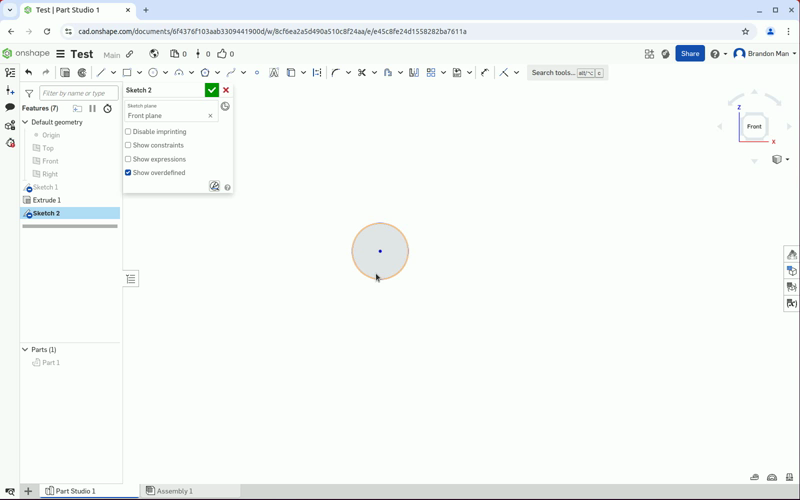
scroll(6)
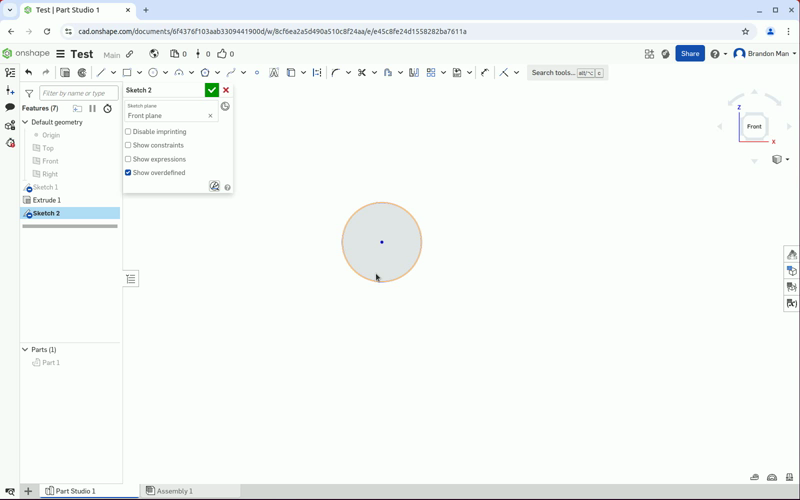
scroll(6)
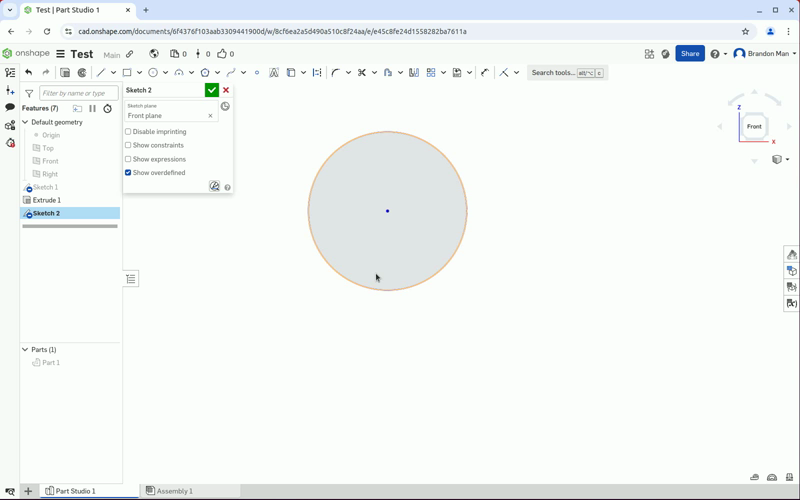
click(376, 273)
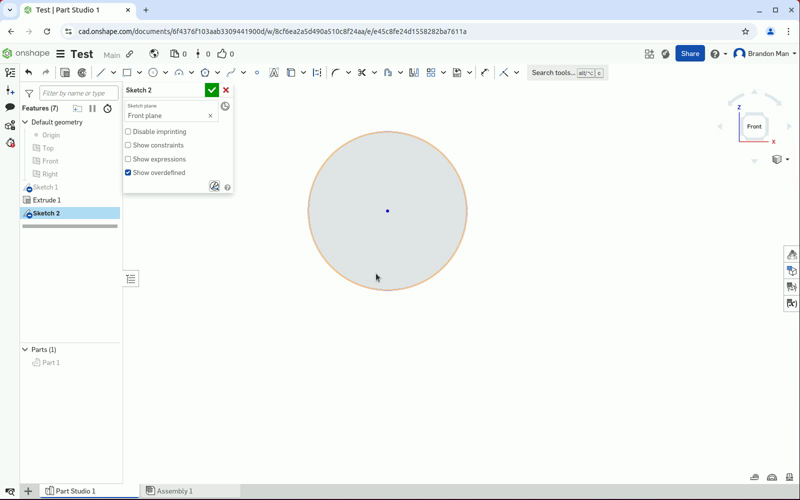
scroll(-6)
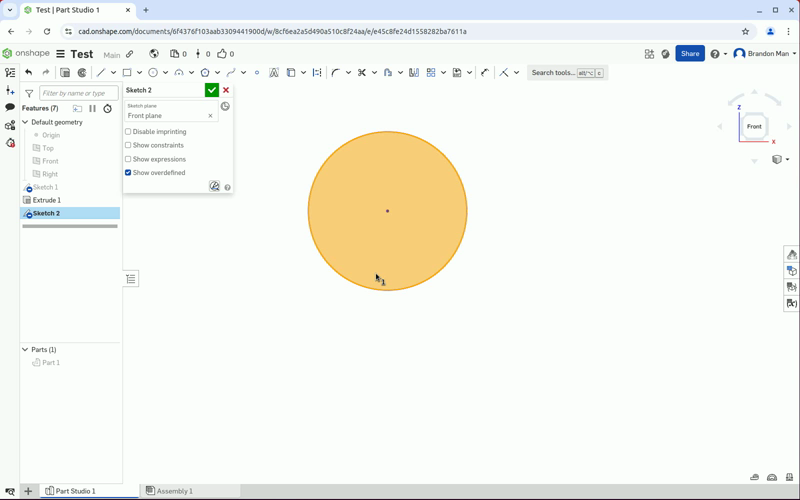
scroll(-6)
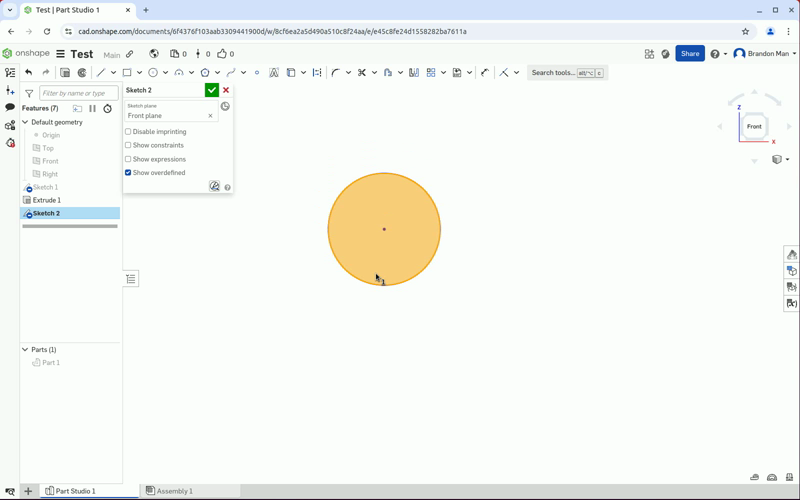
scroll(-6)
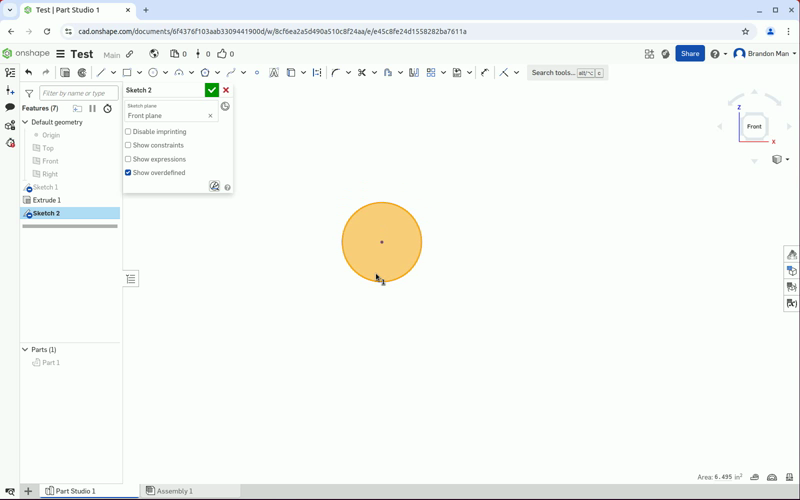
scroll(-6)
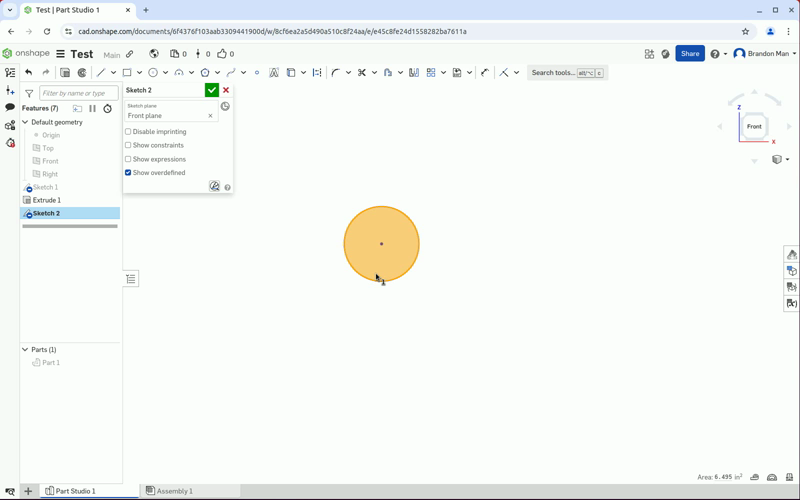
scroll(-6)
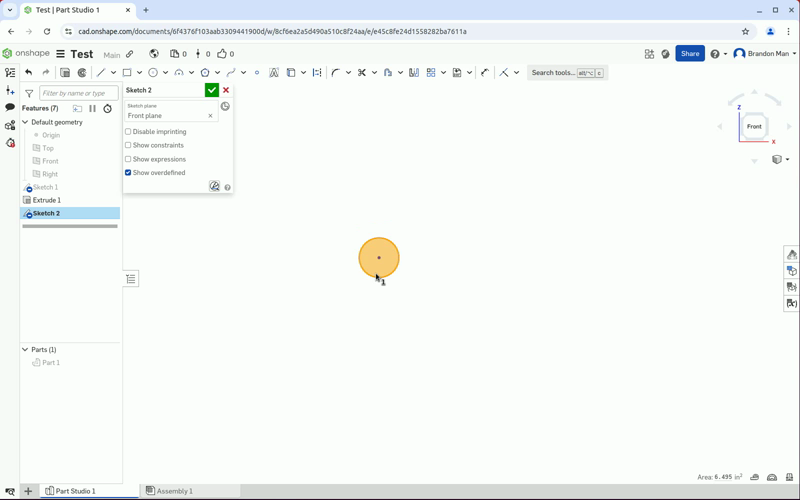
scroll(-6)
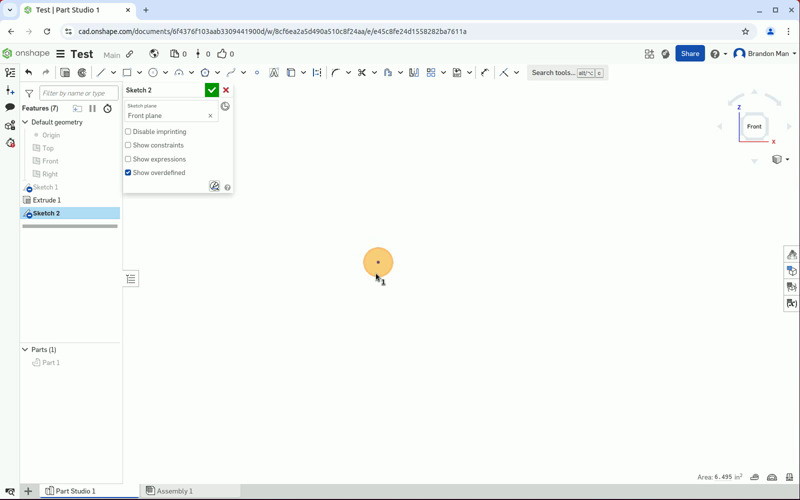
scroll(-6)
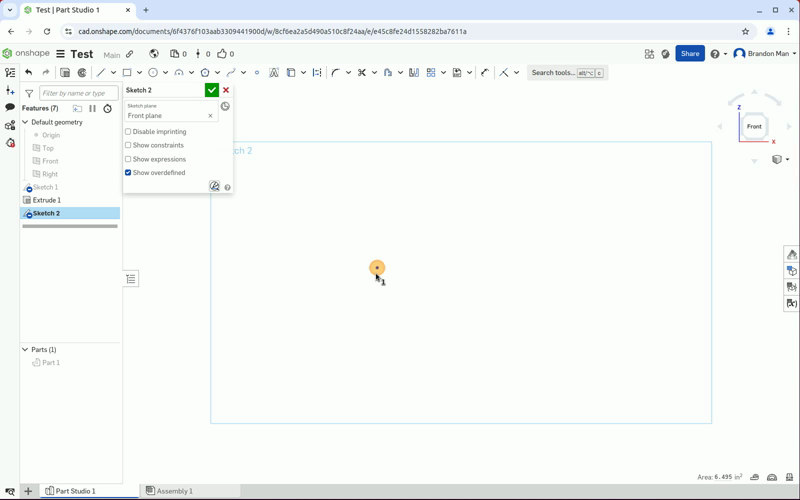
mouse_move(73, 352)
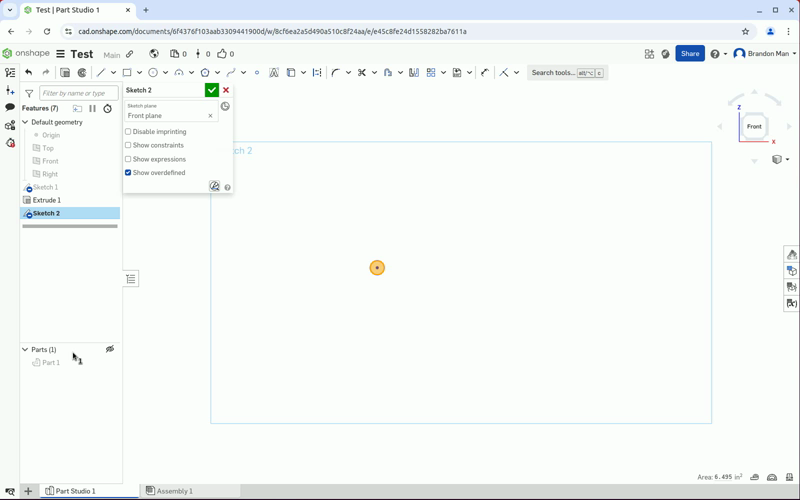
key(shift+y)
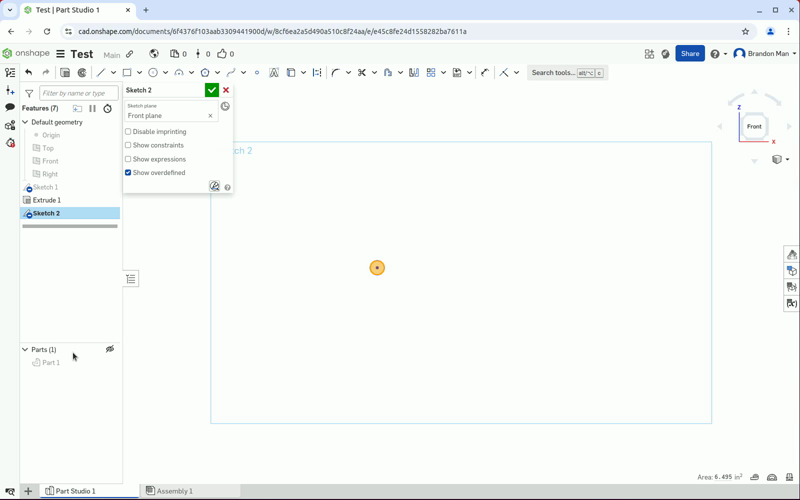
key(shift+e)
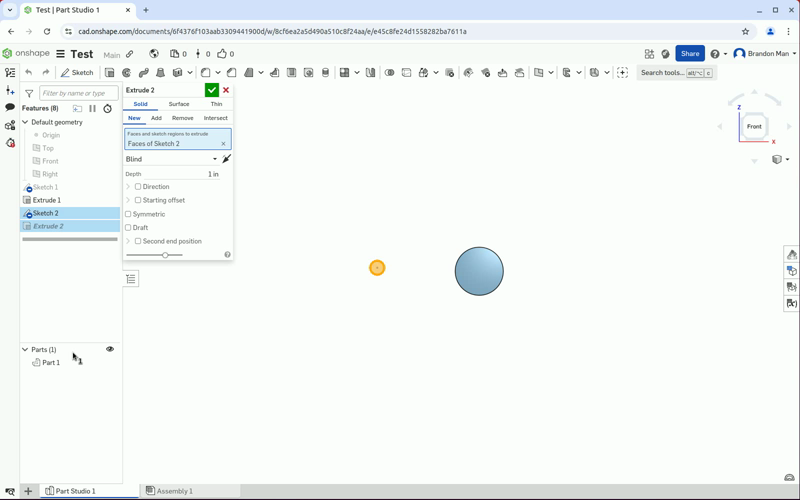
mouse_move(143, 106)
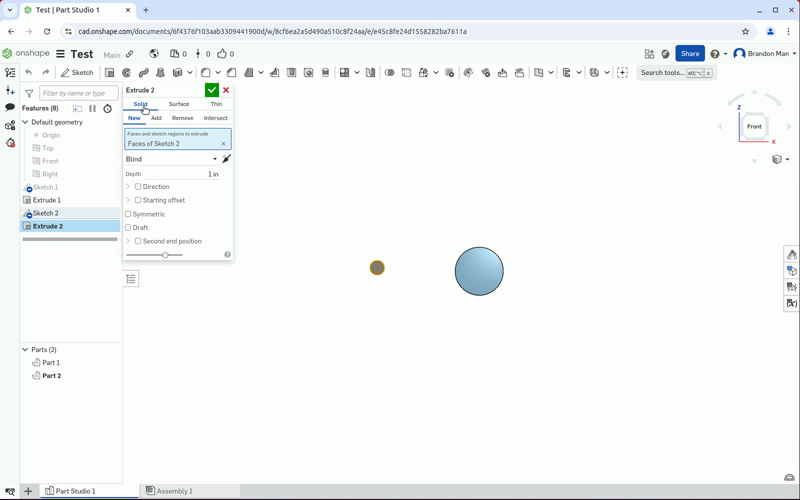
click(143, 106)
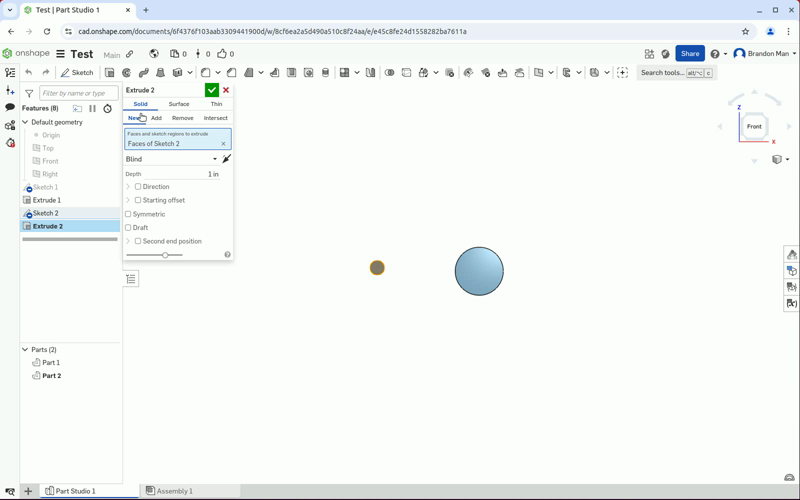
mouse_move(137, 120)
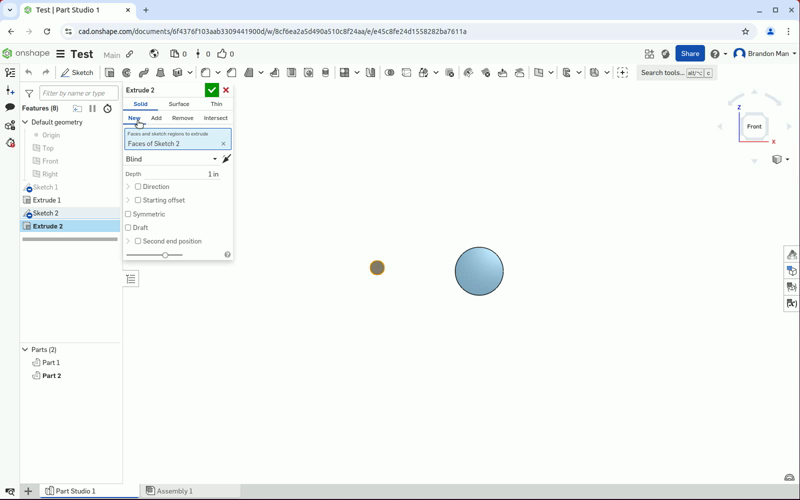
click(137, 120)
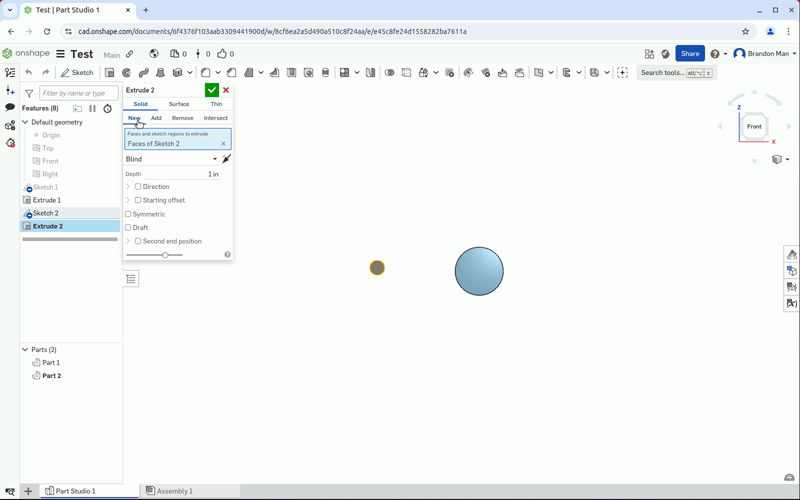
key(tab, 4)
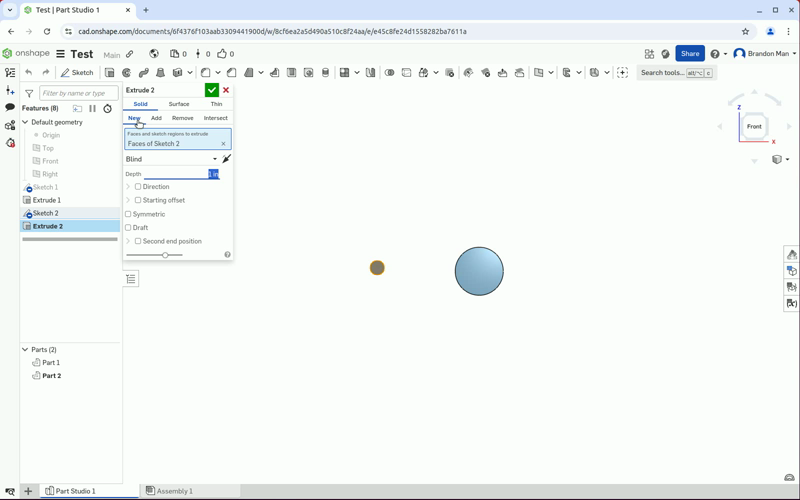
text(2.648)
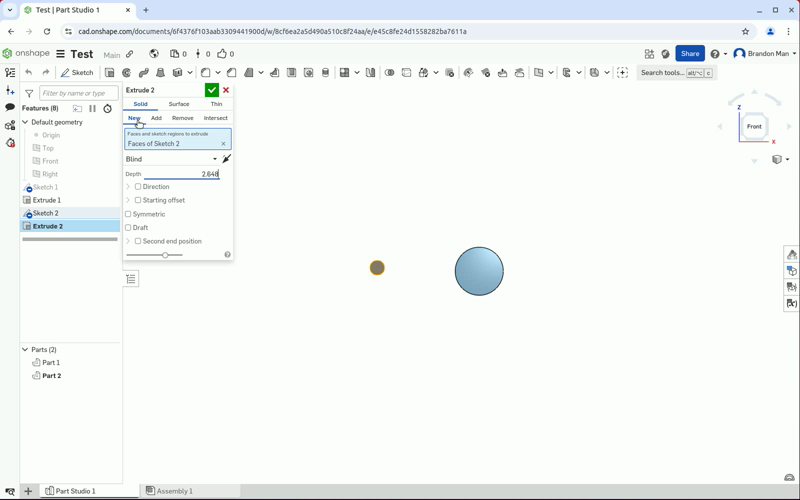
key(enter)
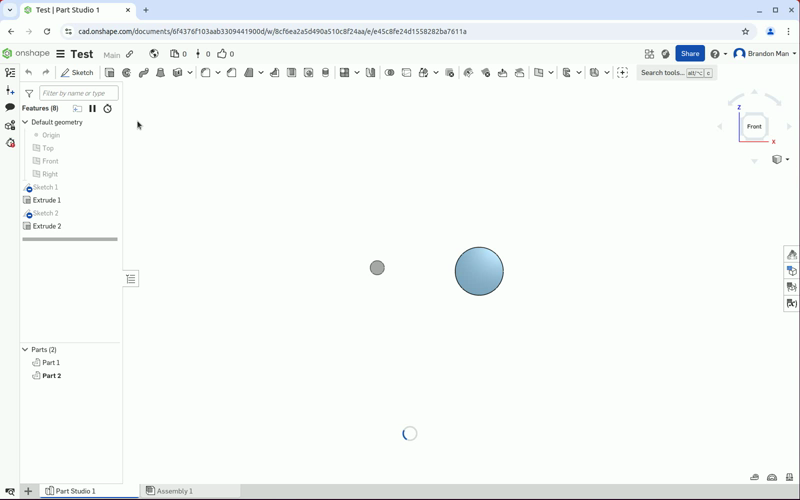
key(shift+h)
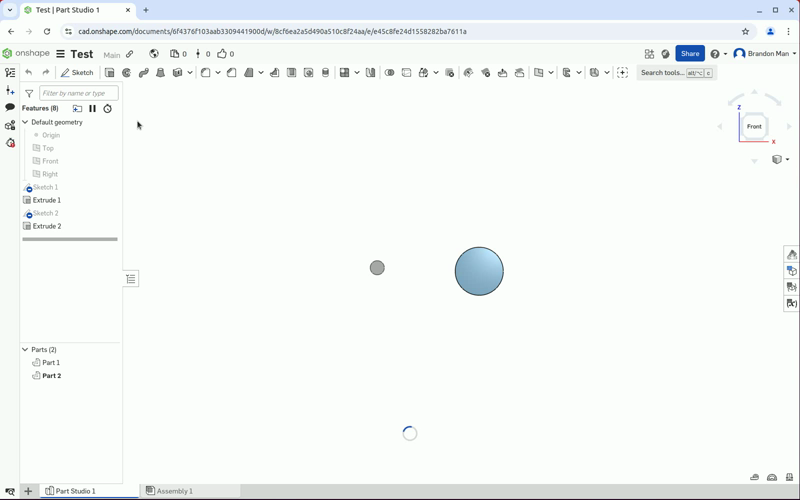
key(shift+h)
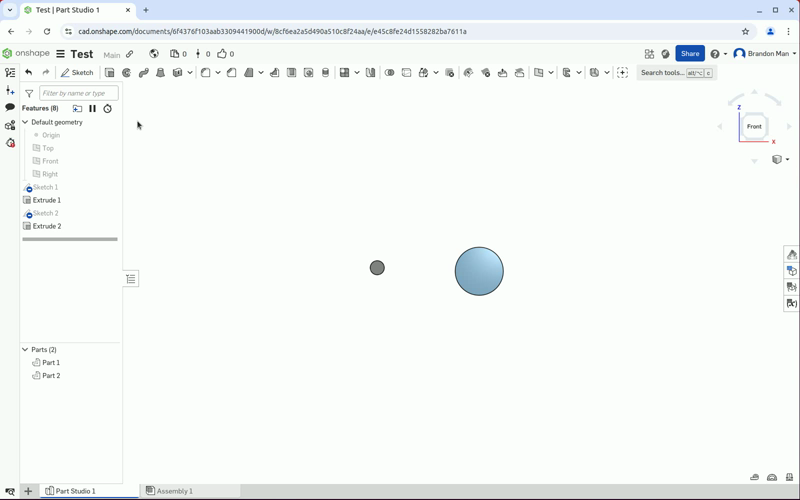
mouse_move(73, 189)
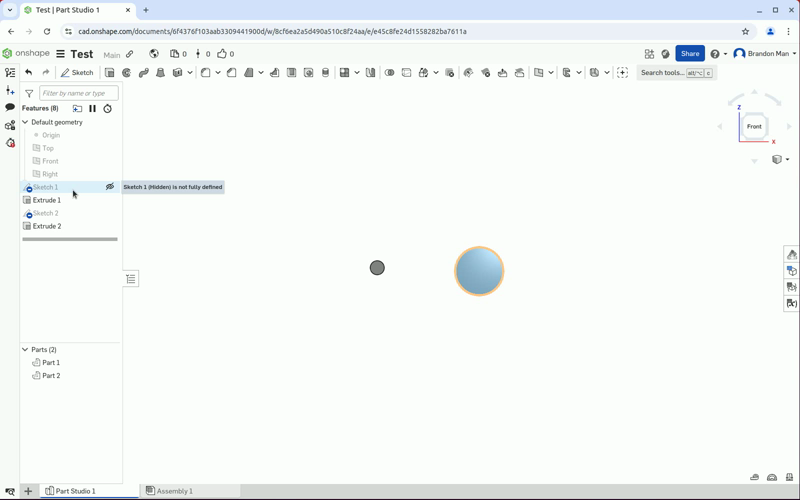
click(73, 189)
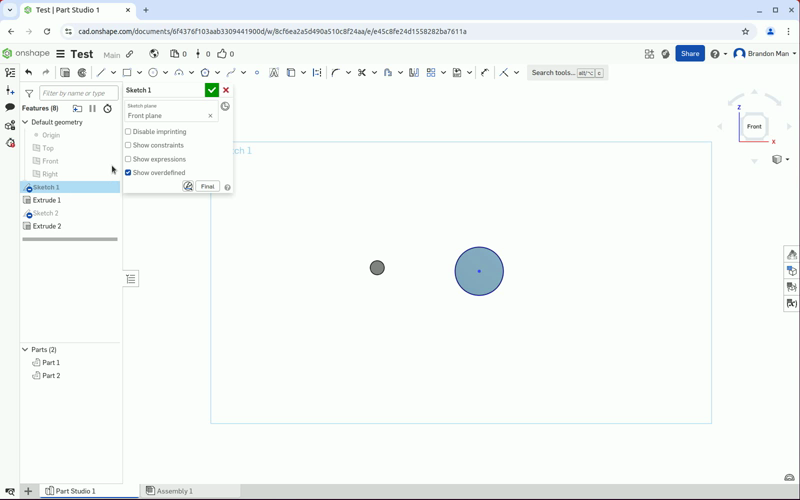
mouse_move(229, 92)
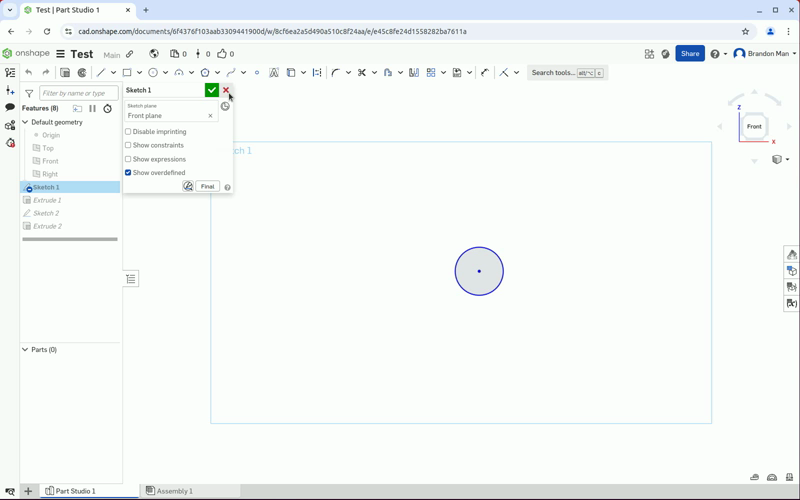
click(229, 92)
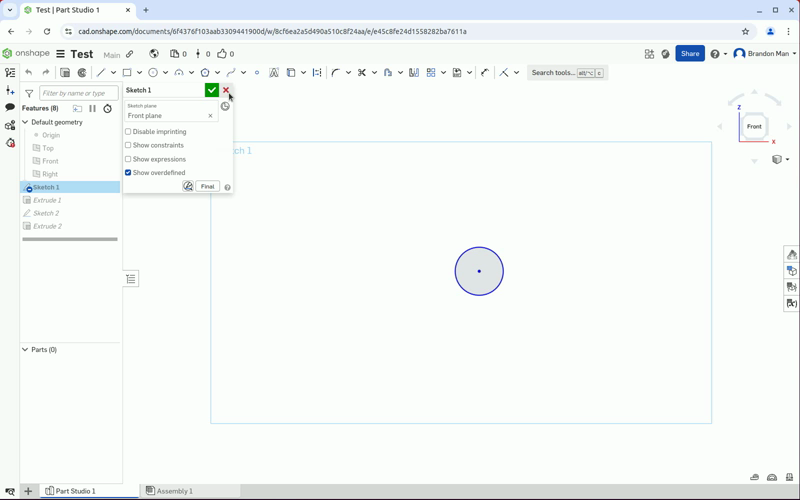
key(shift+s)
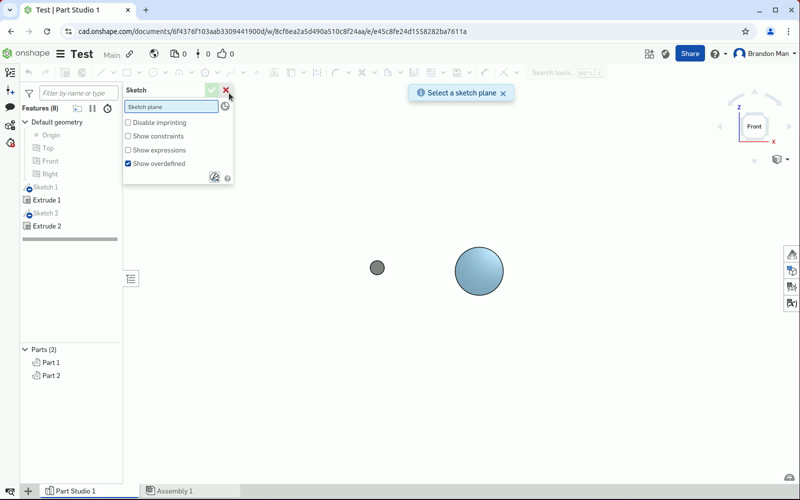
mouse_move(73, 163)
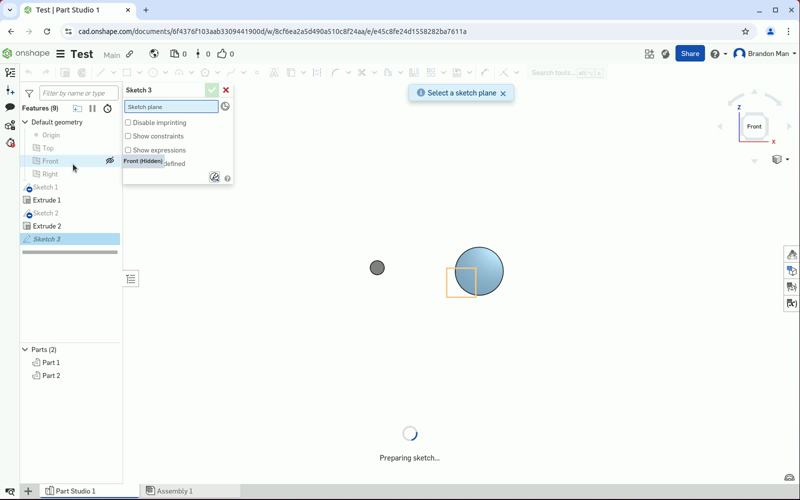
click(73, 163)
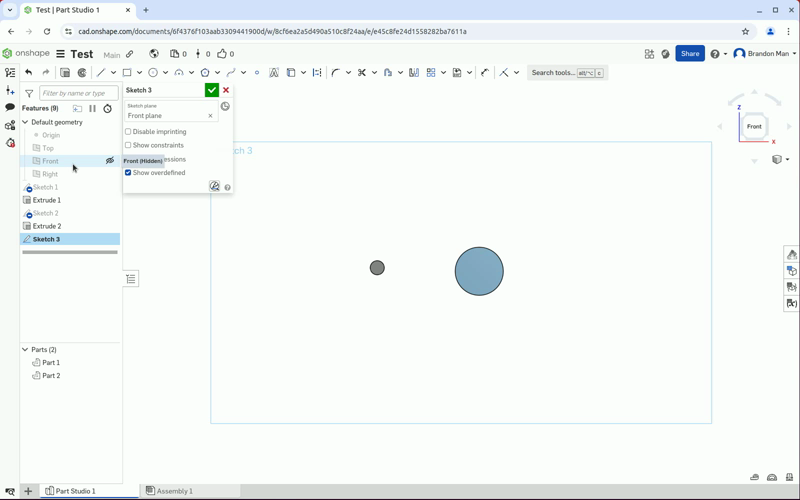
mouse_move(73, 352)
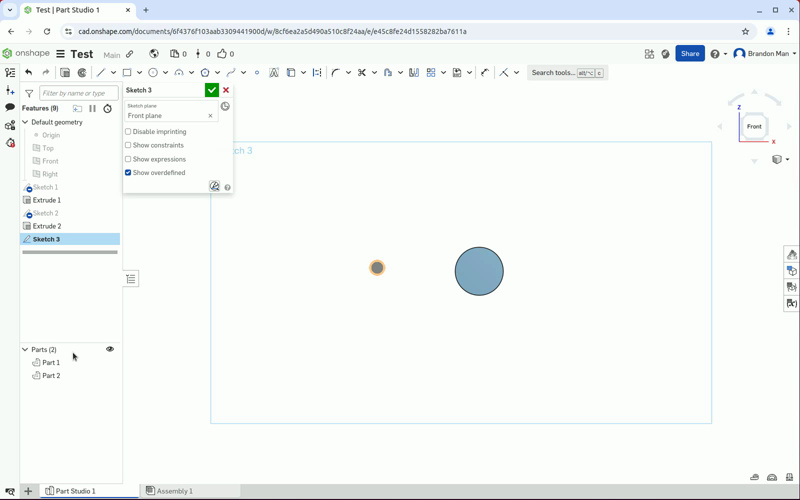
key(y)
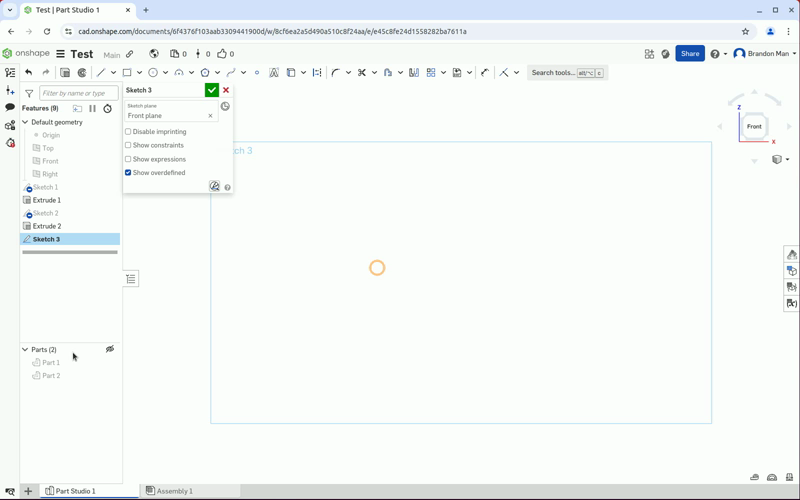
key(c)
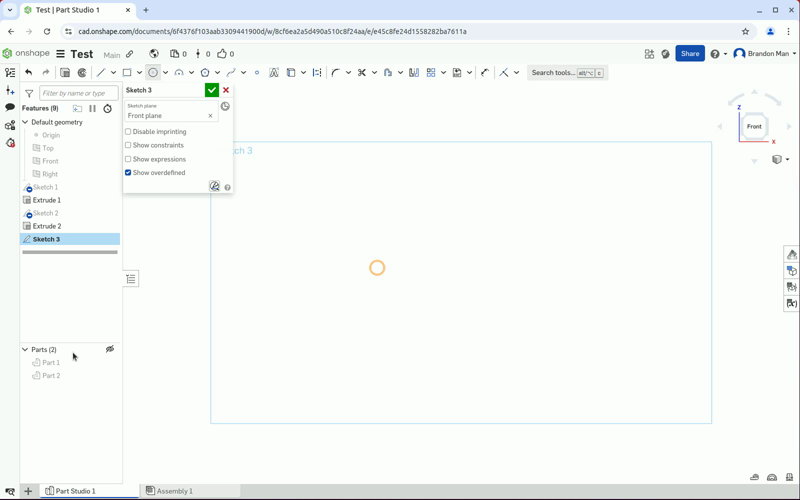
key_down(shift)
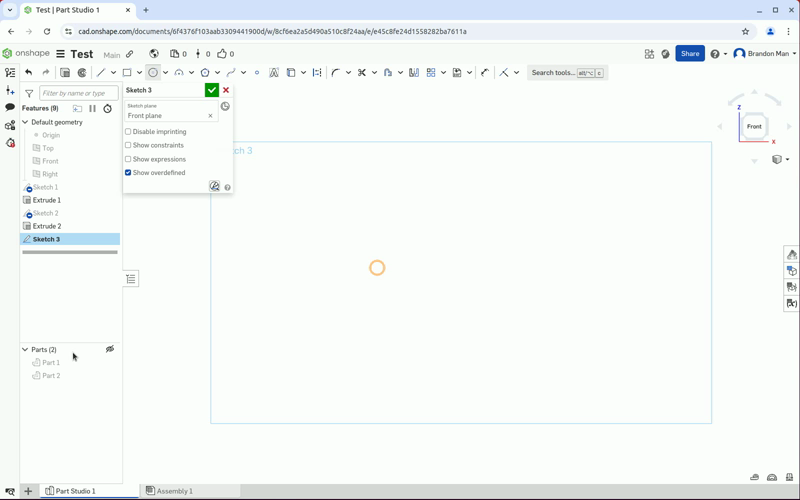
mouse_move(425, 334)
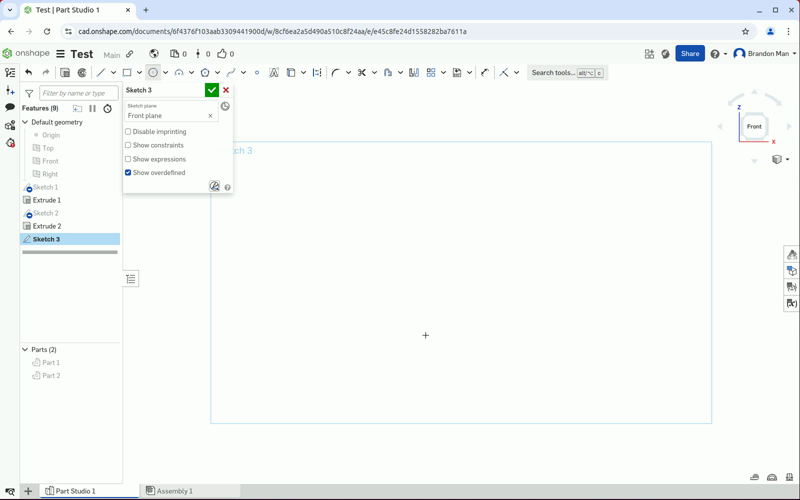
click(425, 334)
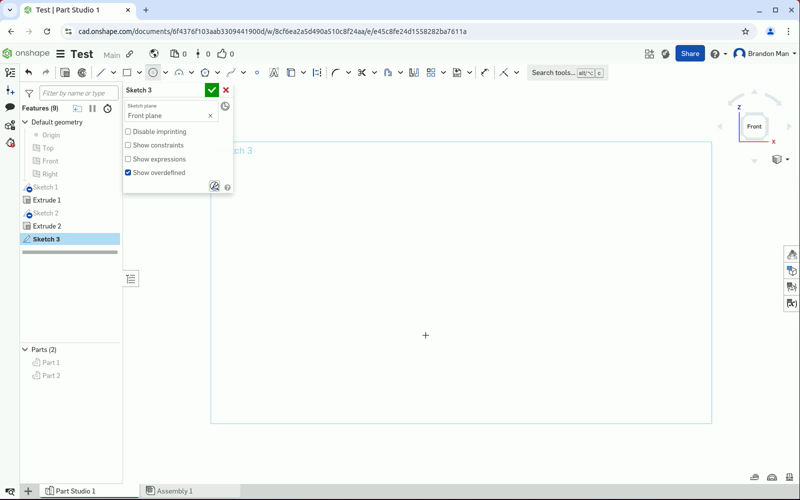
key_up(shift)
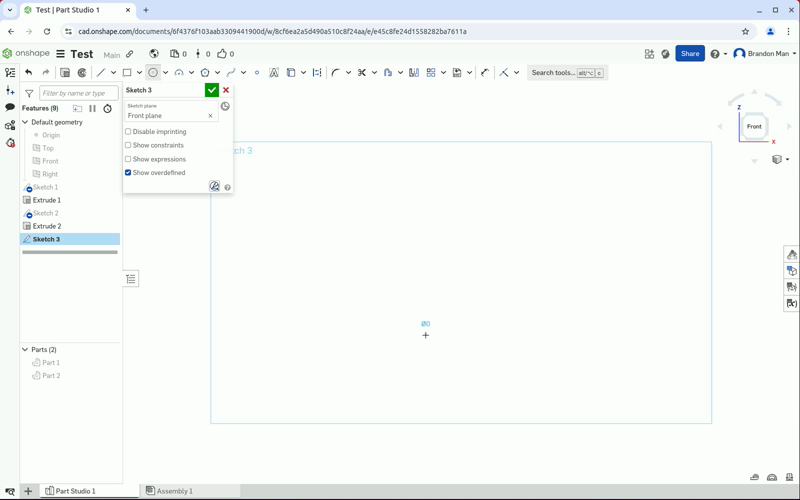
mouse_move(439, 334)
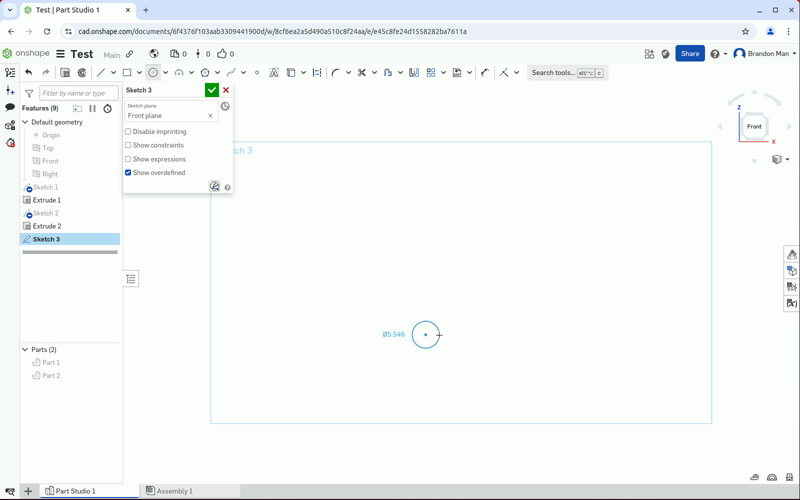
click(439, 334)
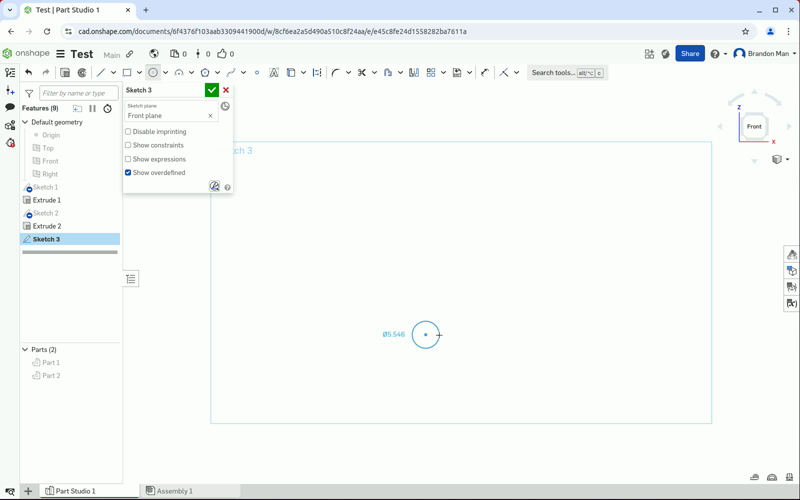
key(esc)
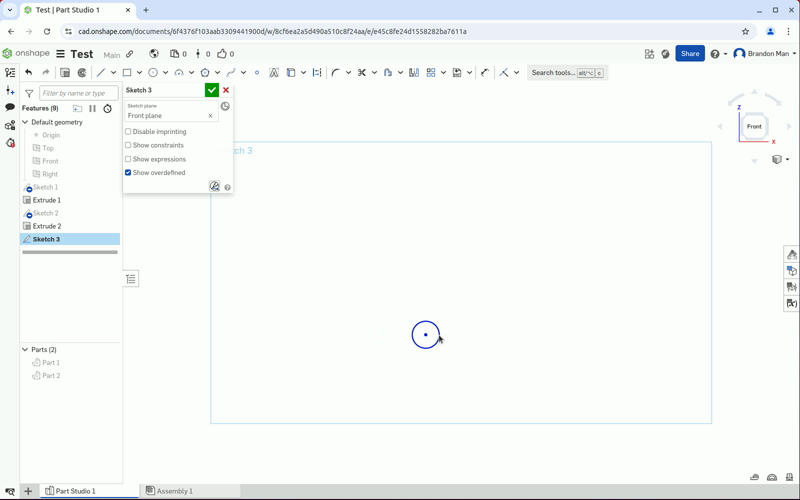
mouse_move(420, 332)
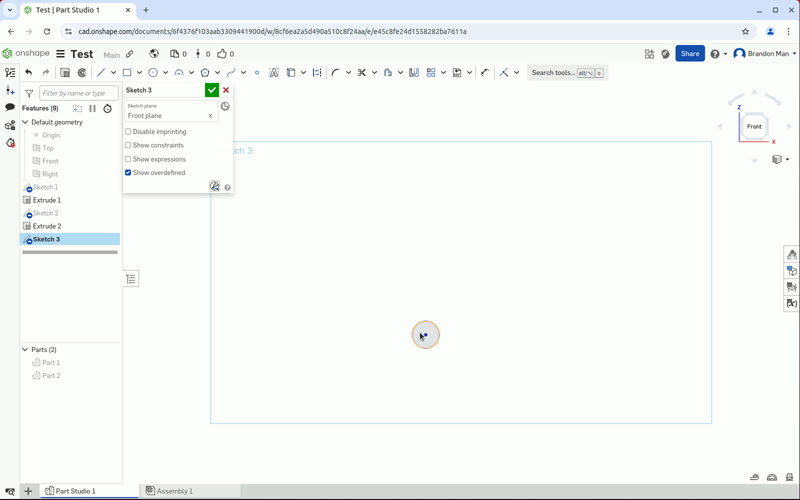
scroll(6)
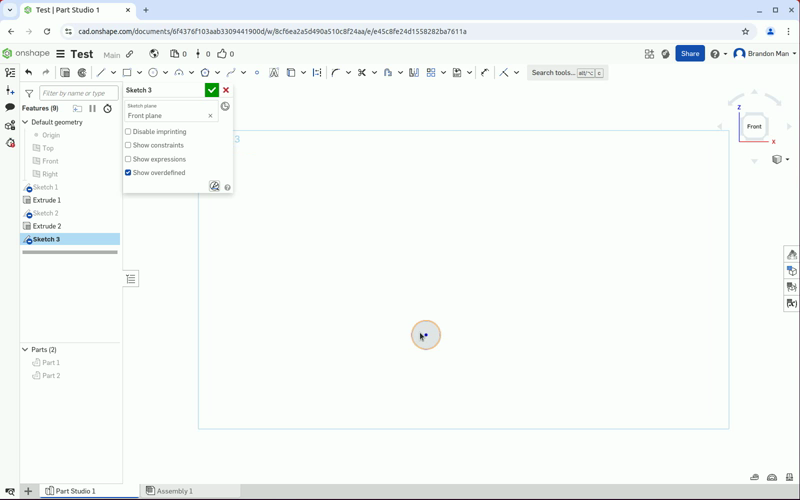
scroll(6)
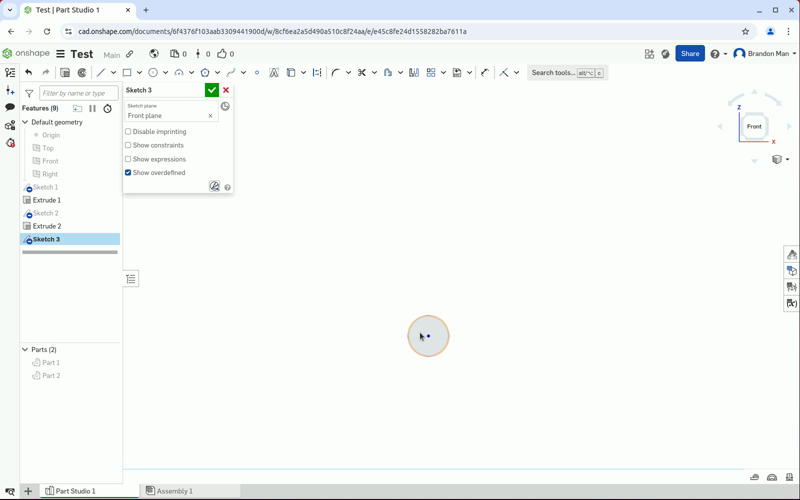
scroll(6)
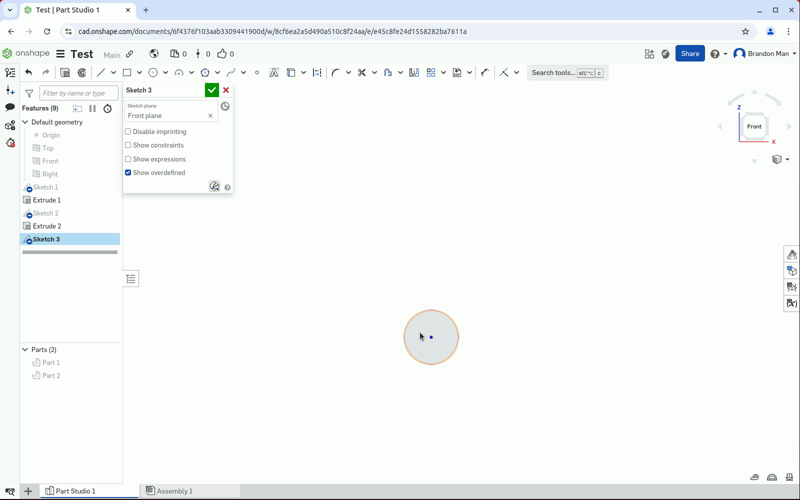
scroll(6)
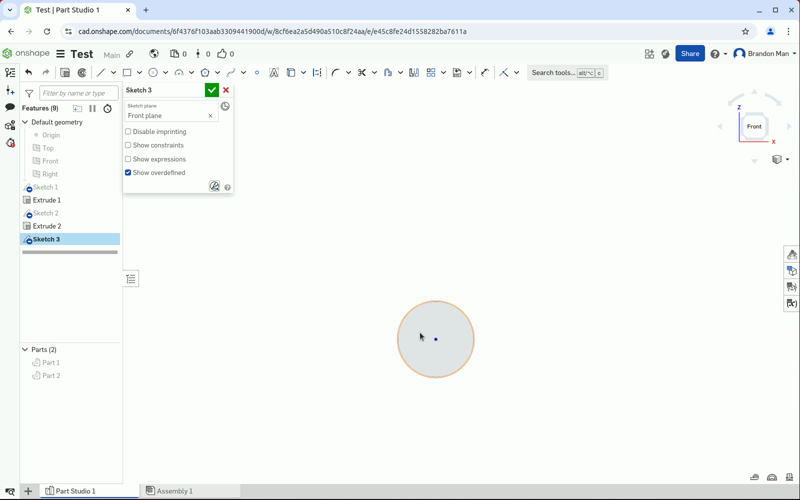
scroll(6)
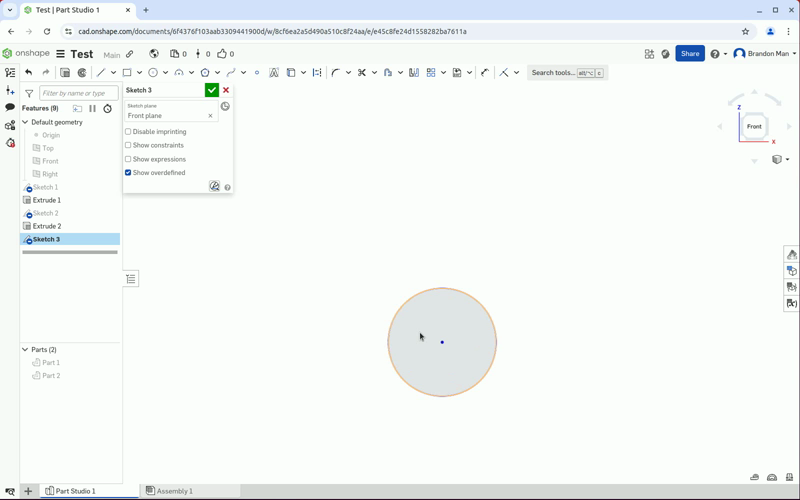
scroll(6)
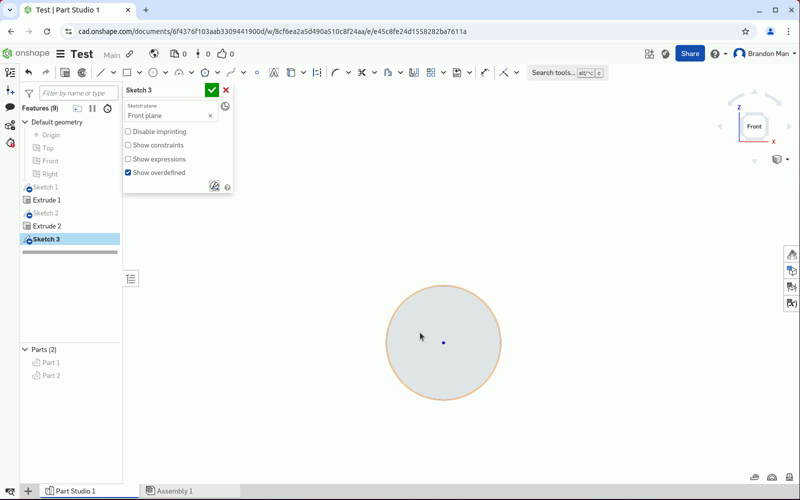
scroll(6)
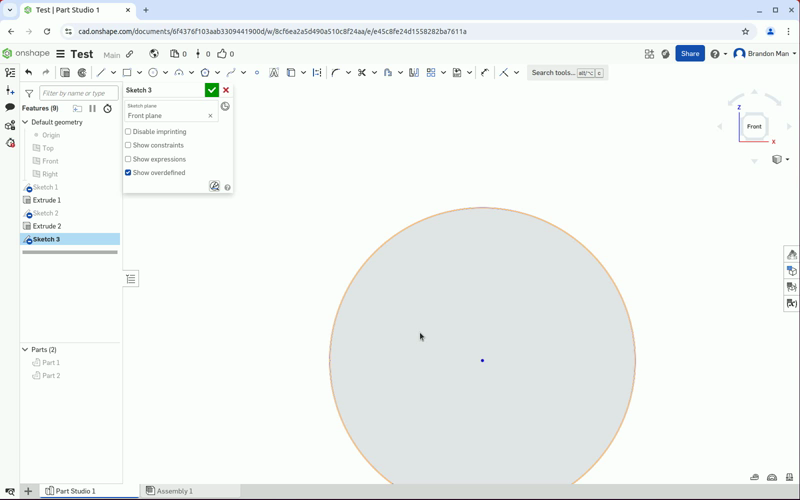
click(420, 332)
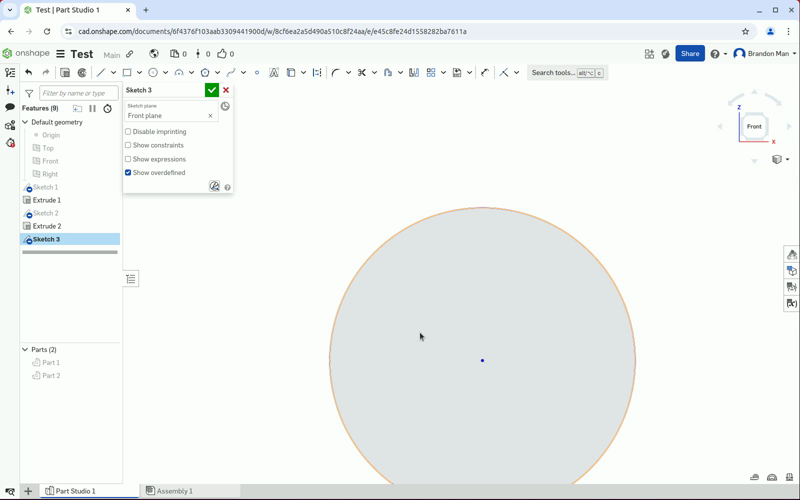
scroll(-6)
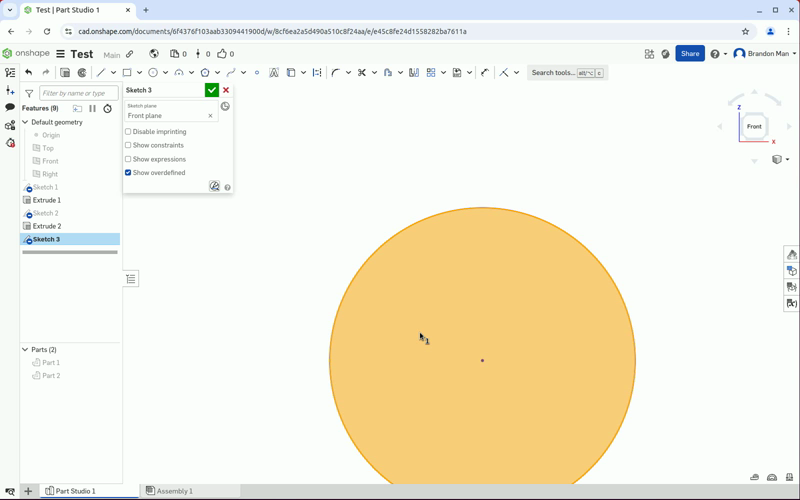
scroll(-6)
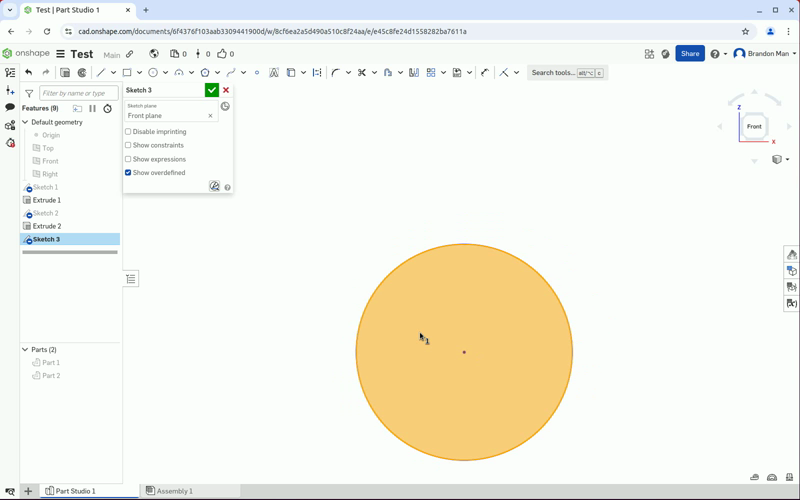
scroll(-6)
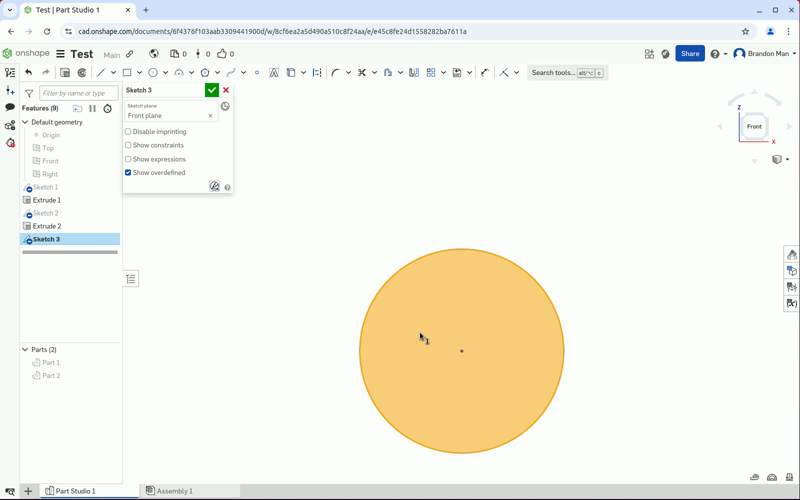
scroll(-6)
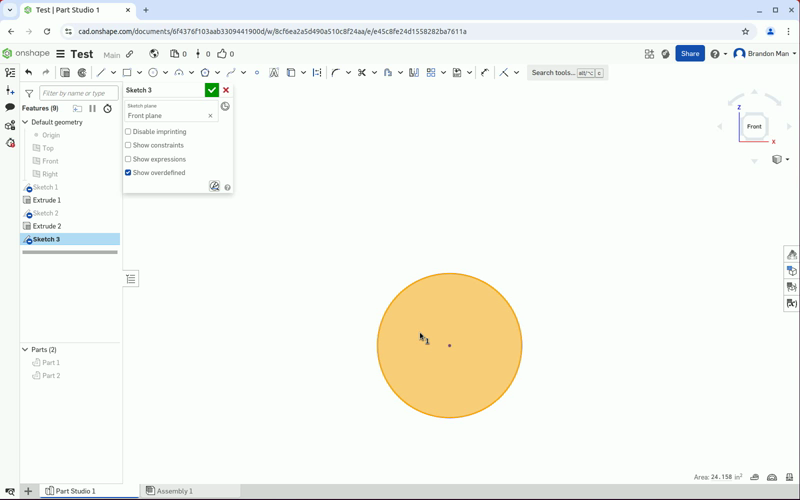
scroll(-6)
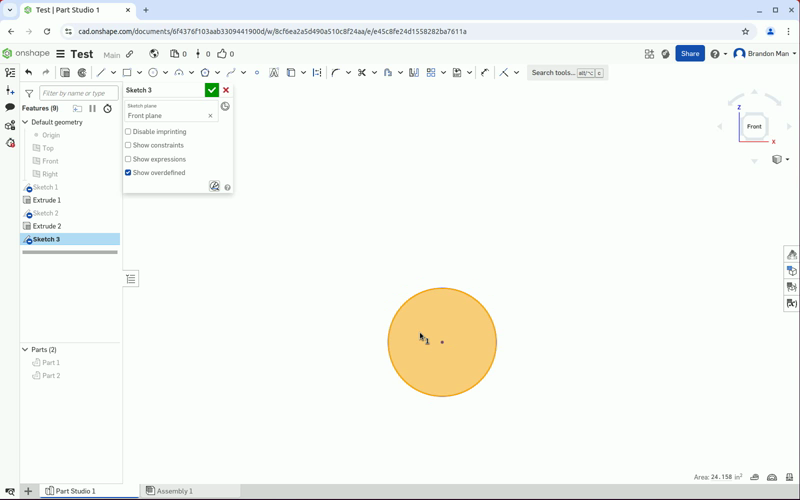
scroll(-6)
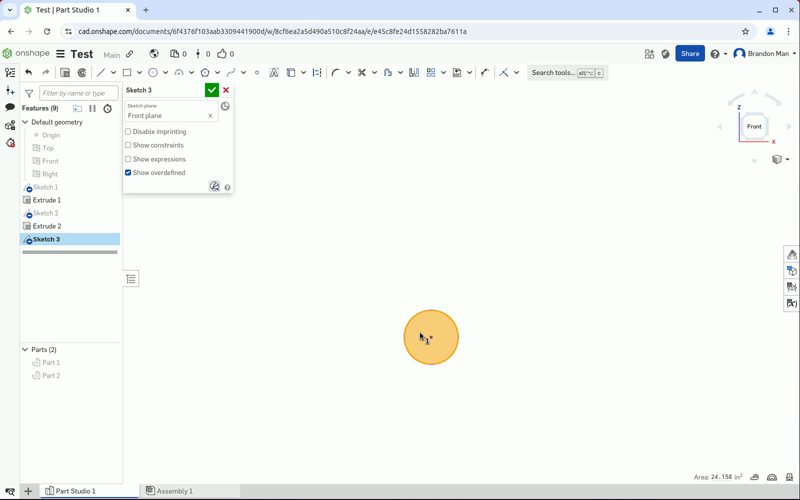
scroll(-6)
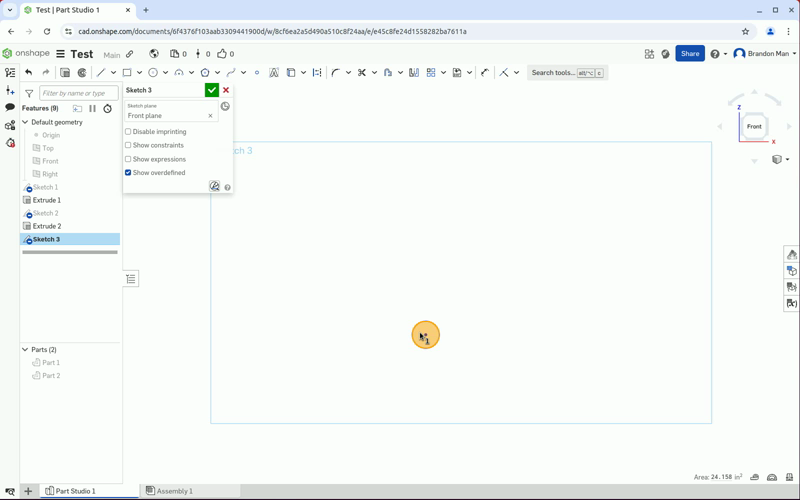
mouse_move(73, 352)
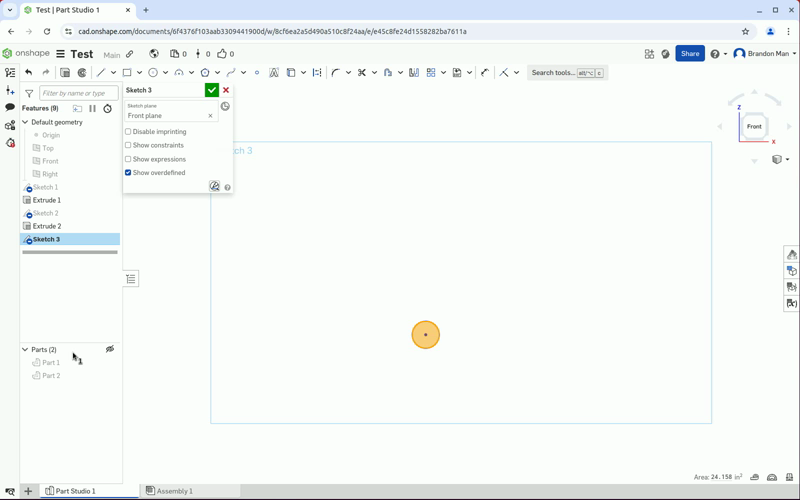
key(shift+y)
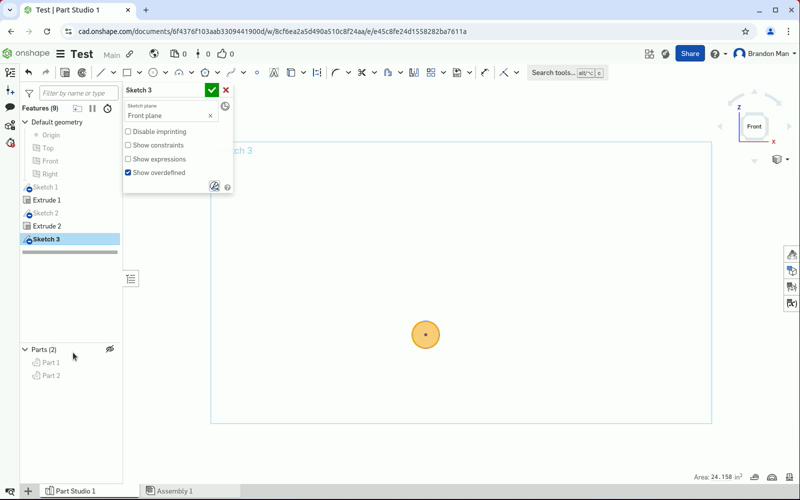
key(shift+e)
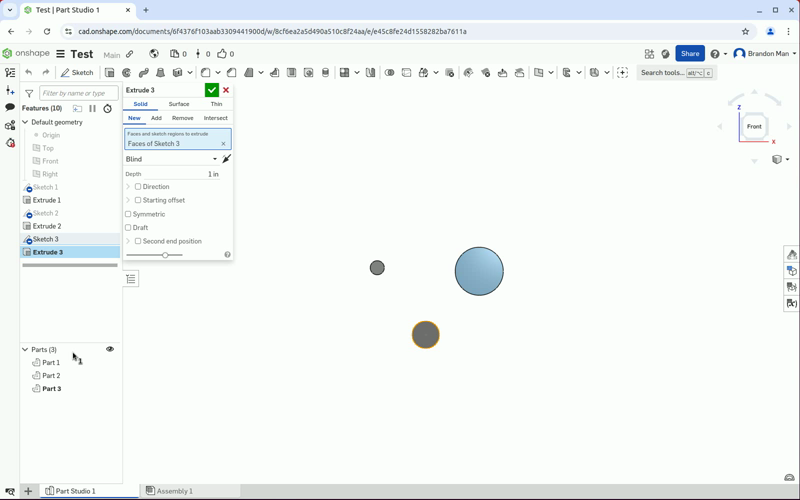
mouse_move(143, 106)
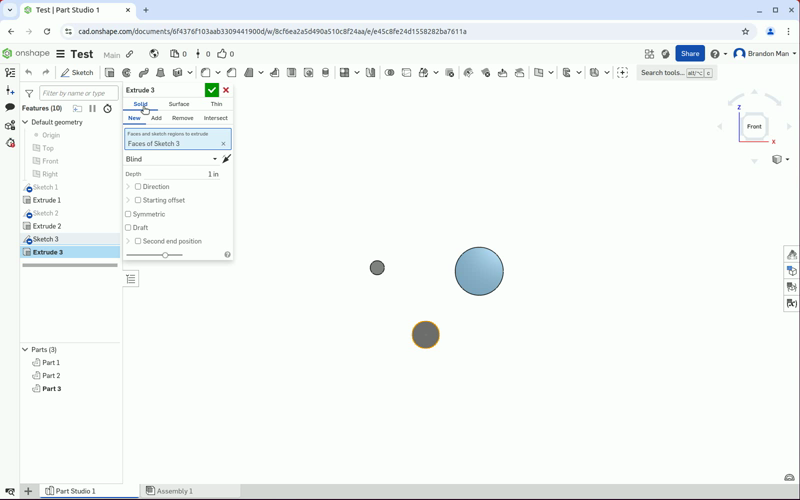
click(143, 106)
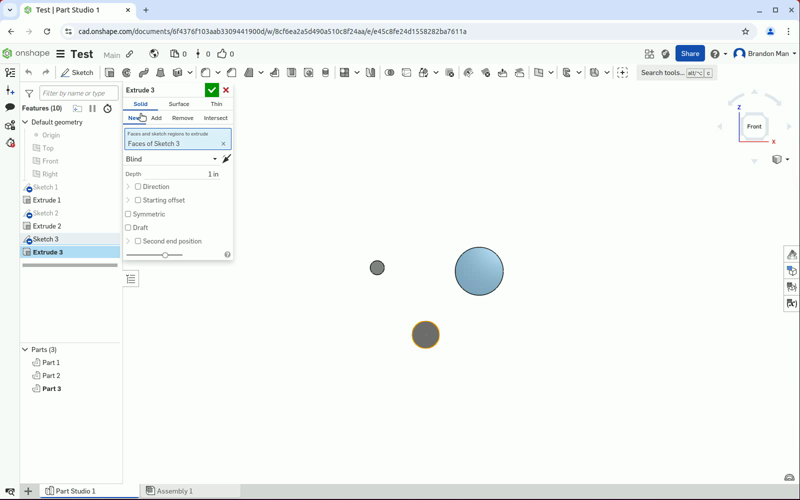
mouse_move(137, 120)
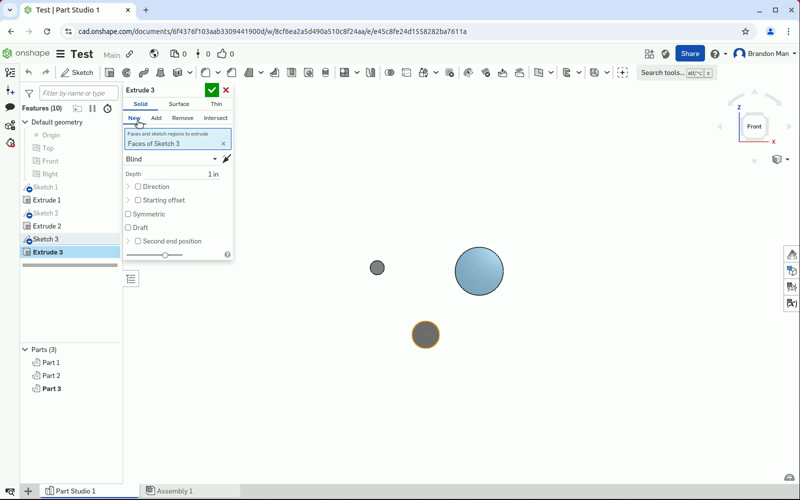
click(137, 120)
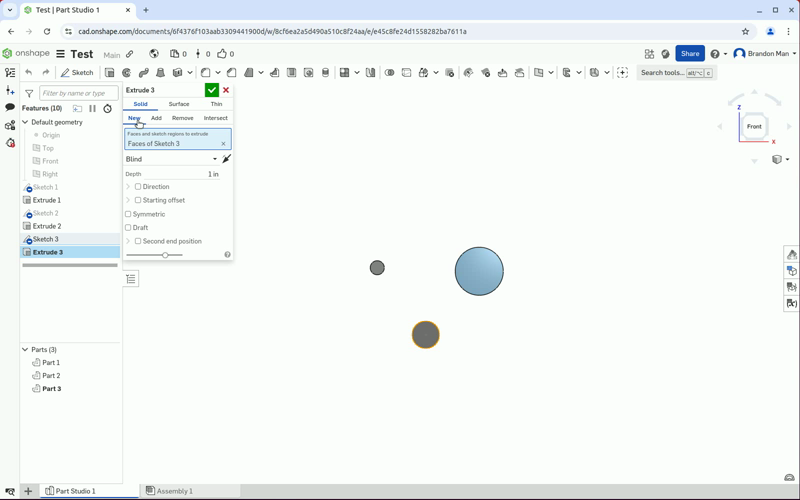
key(tab, 4)
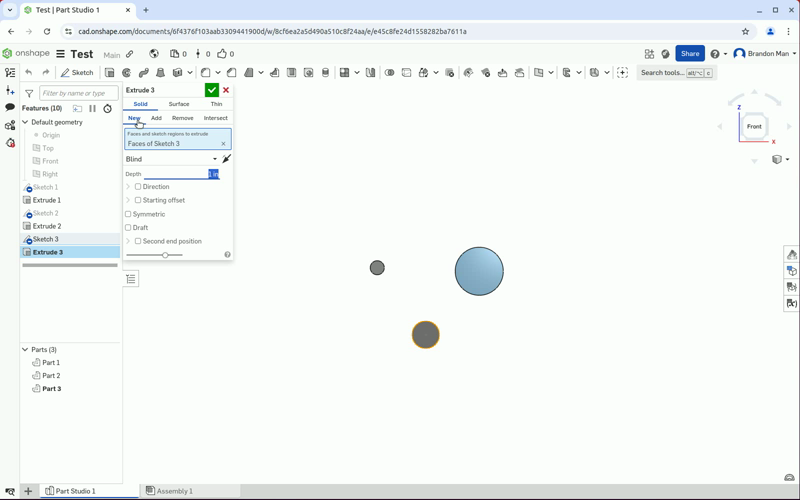
text(2.648)
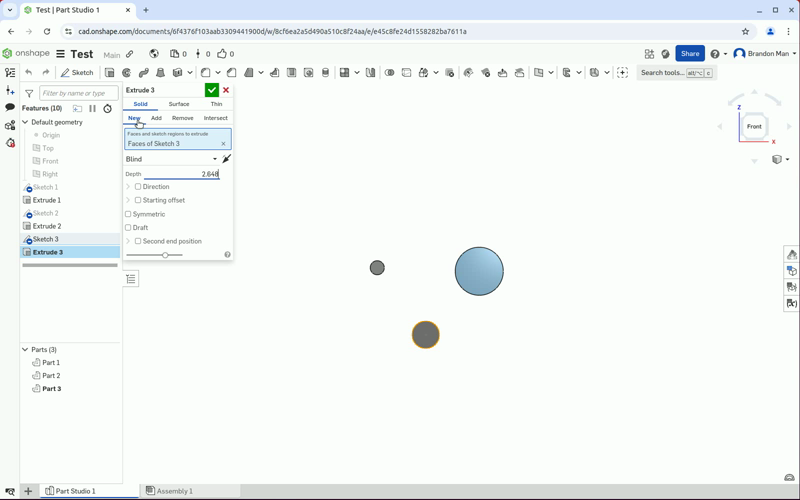
key(enter)
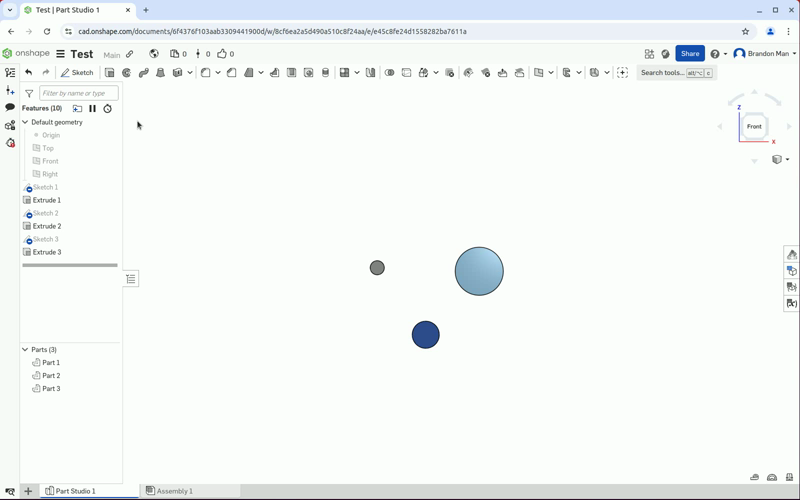
key(shift+h)
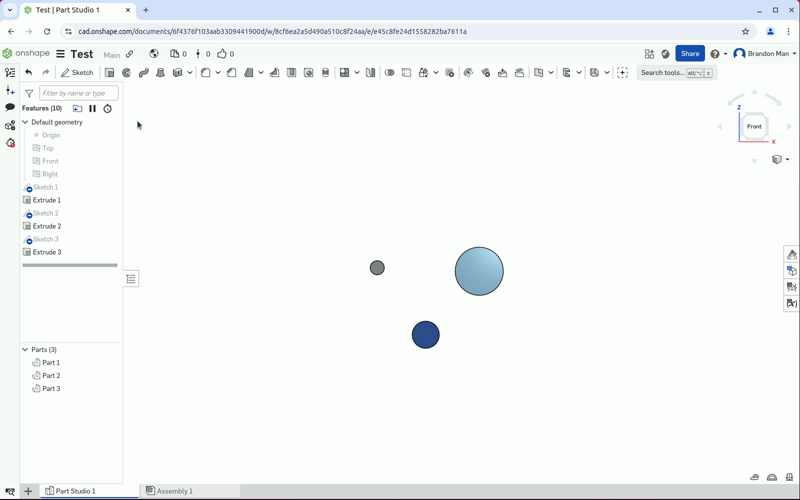
key(shift+h)
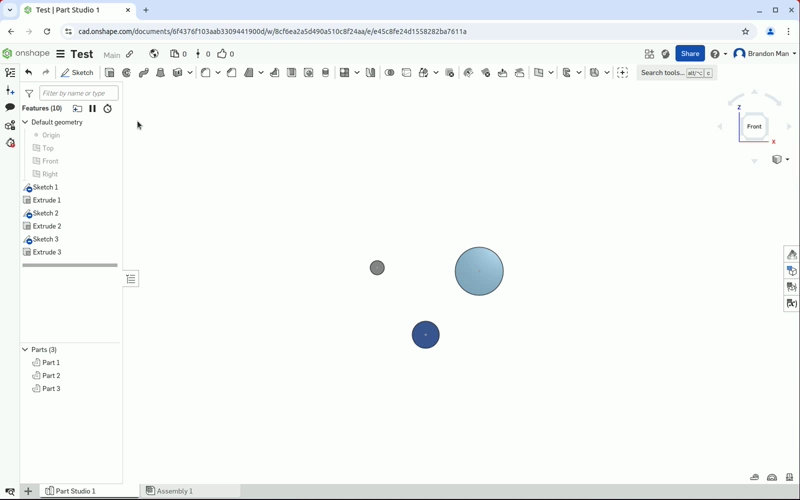
key(shift+7)
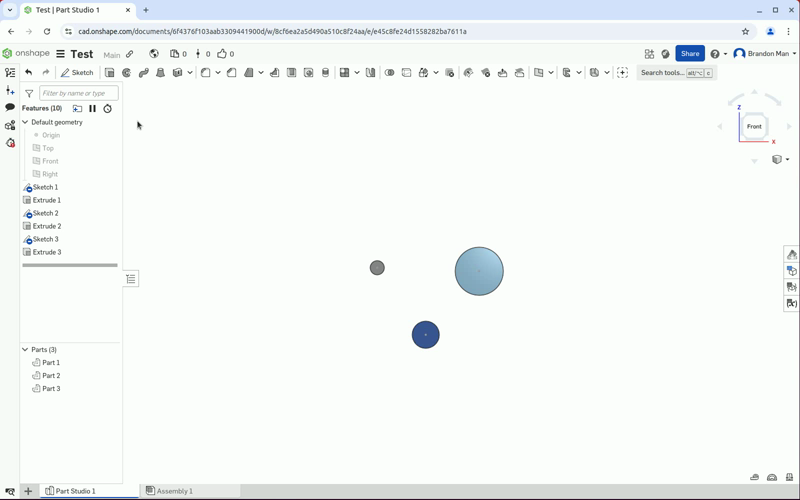
key(left, 2)
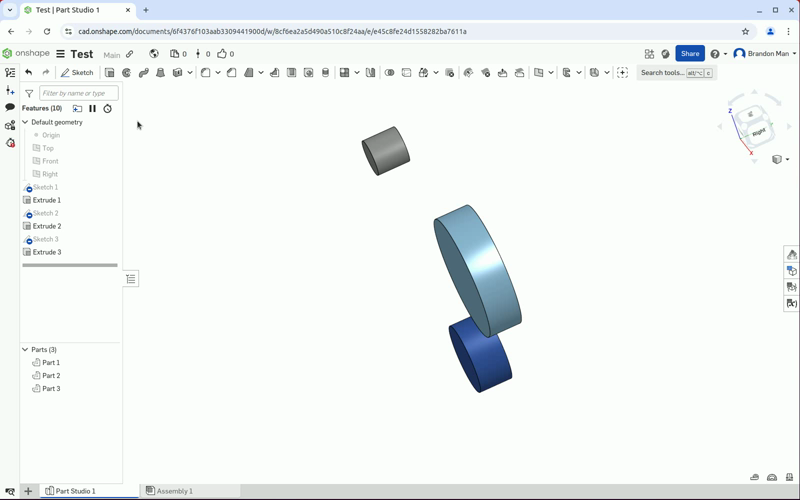
key(down, 2)
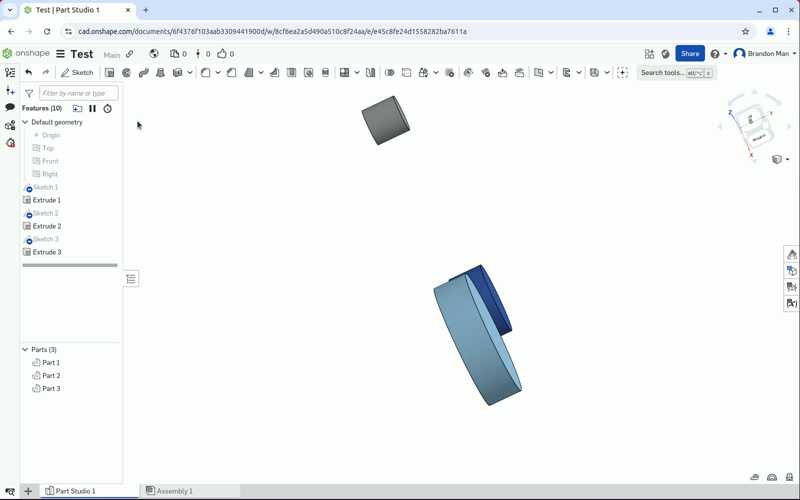
key(up, 2)
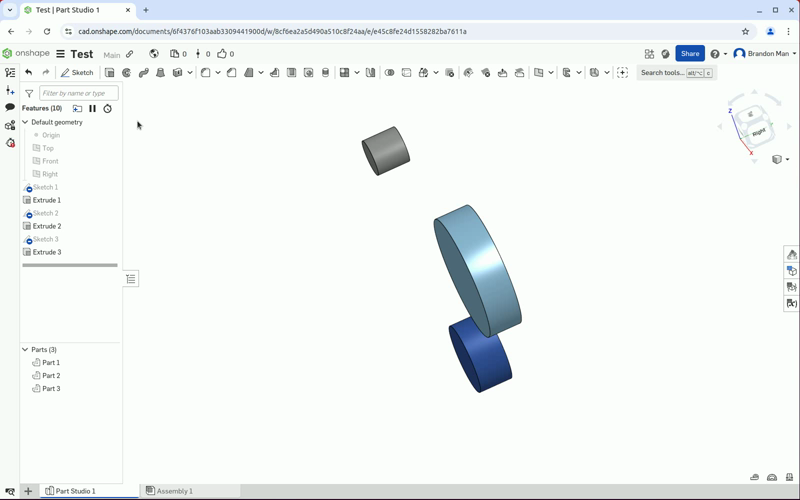
key(right, 2)
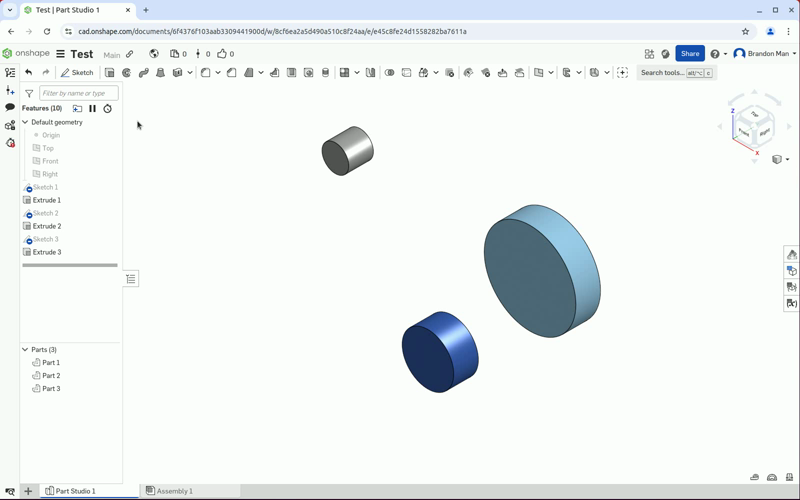
mouse_move(73, 189)
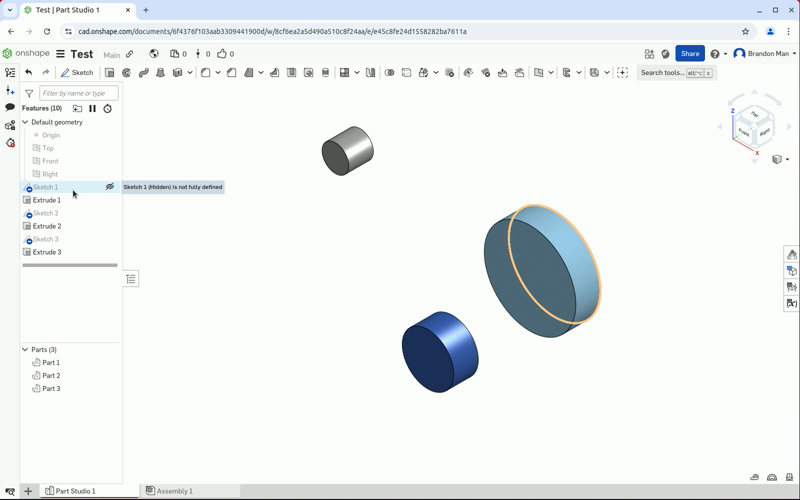
click(73, 189)